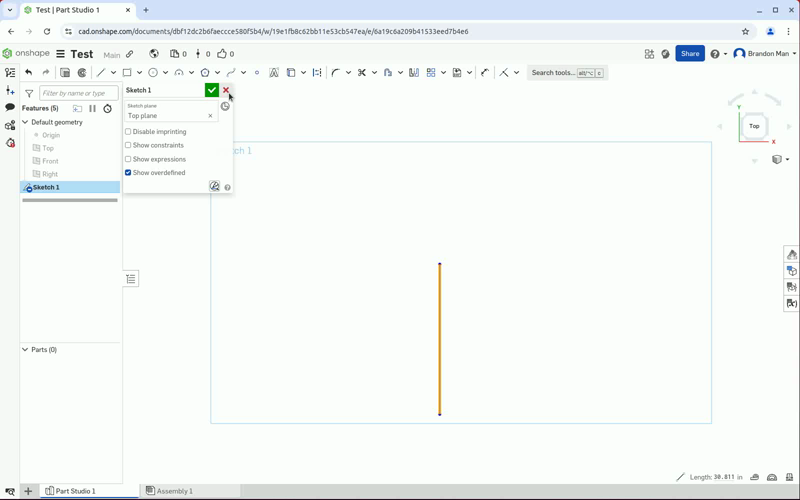
key(shift+h)
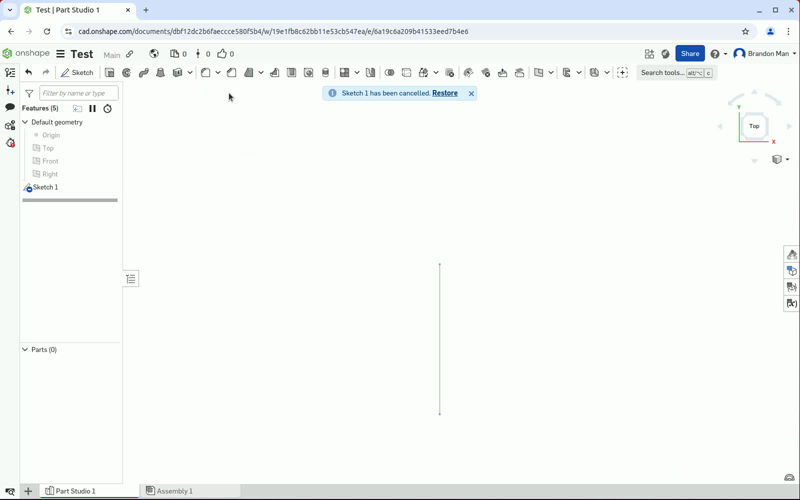
key(shift+s)
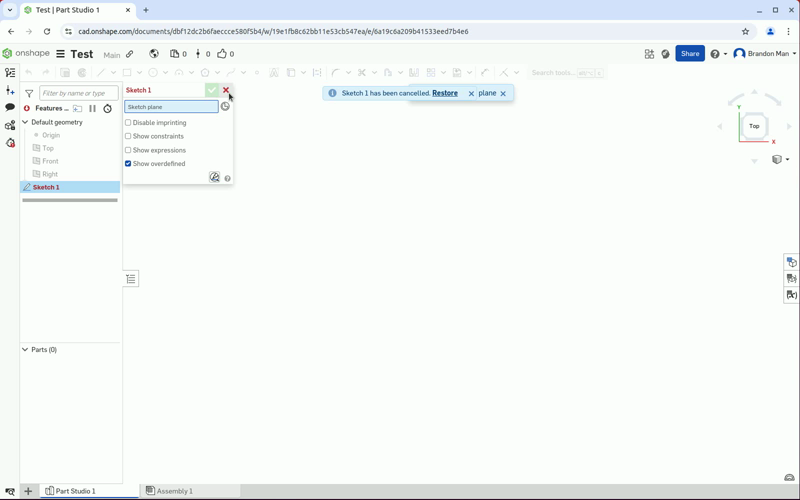
mouse_move(73, 150)
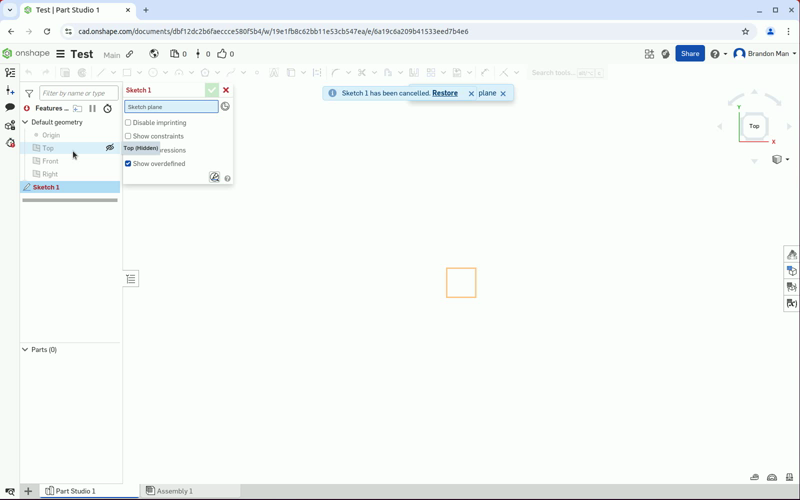
click(73, 150)
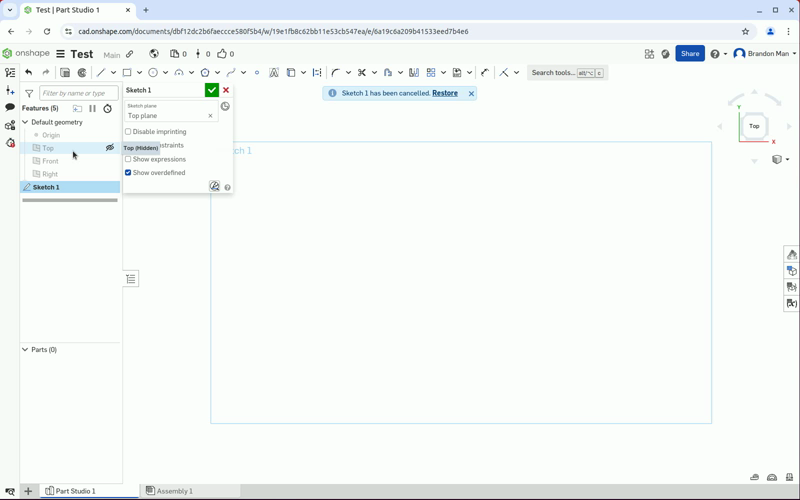
mouse_move(73, 352)
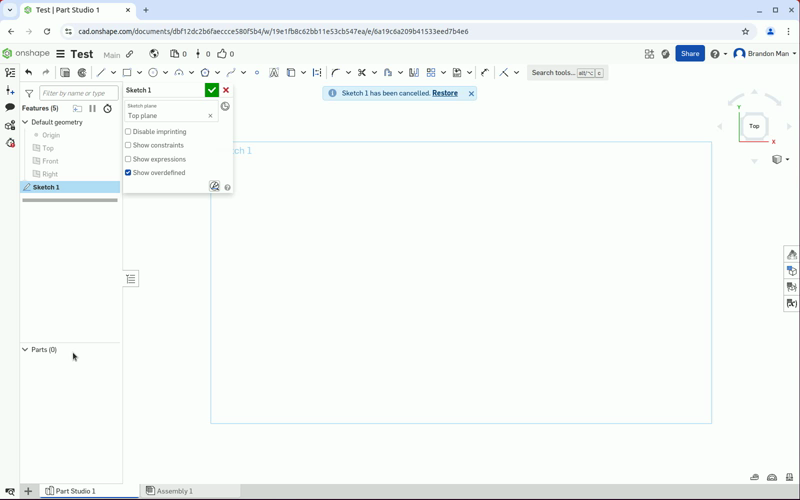
key(y)
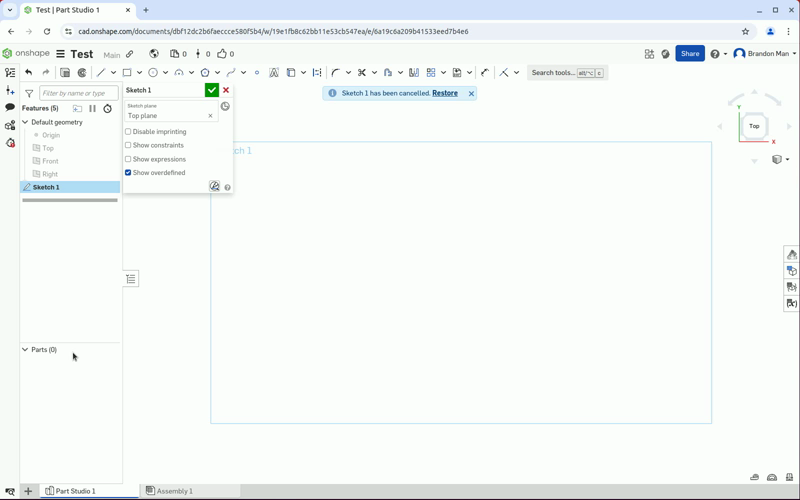
key(c)
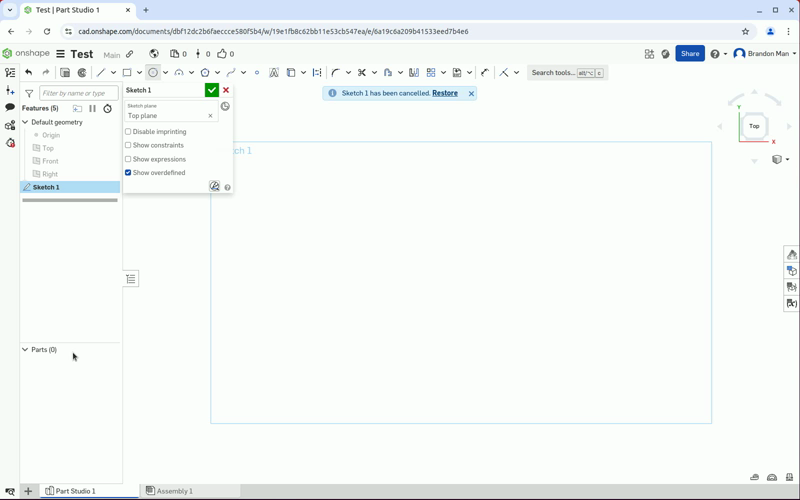
key_down(shift)
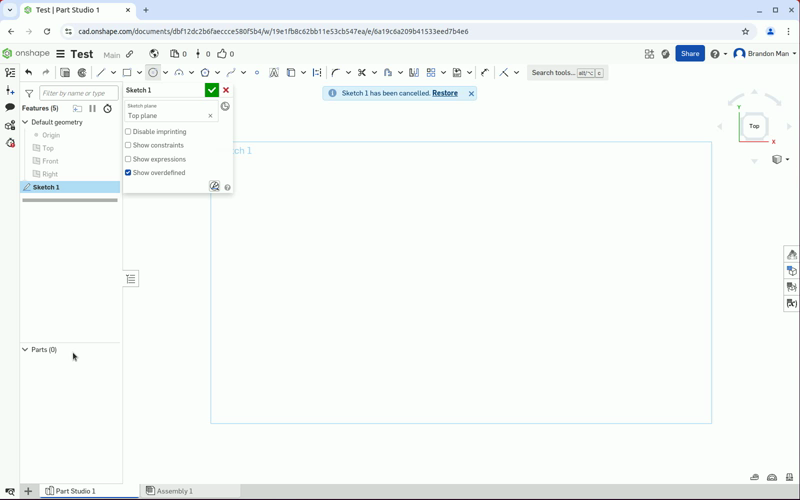
mouse_move(392, 282)
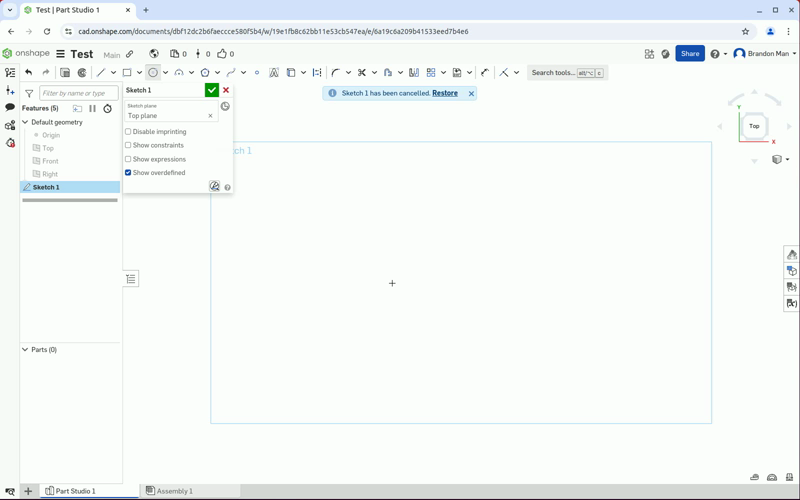
click(392, 282)
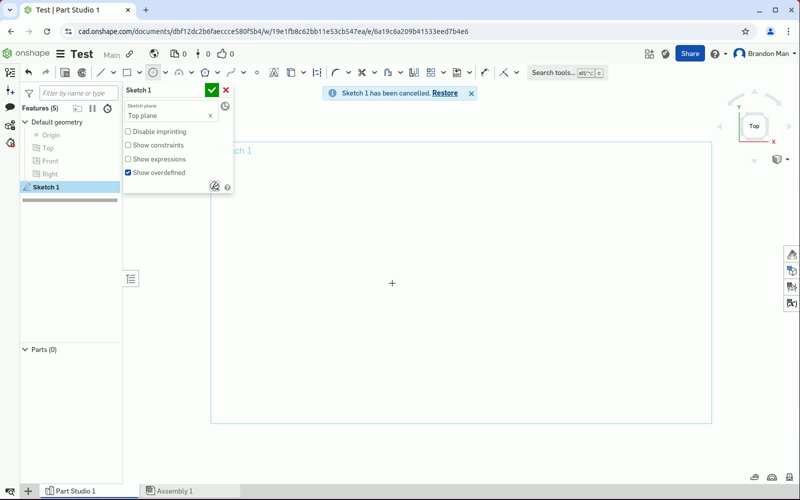
key_up(shift)
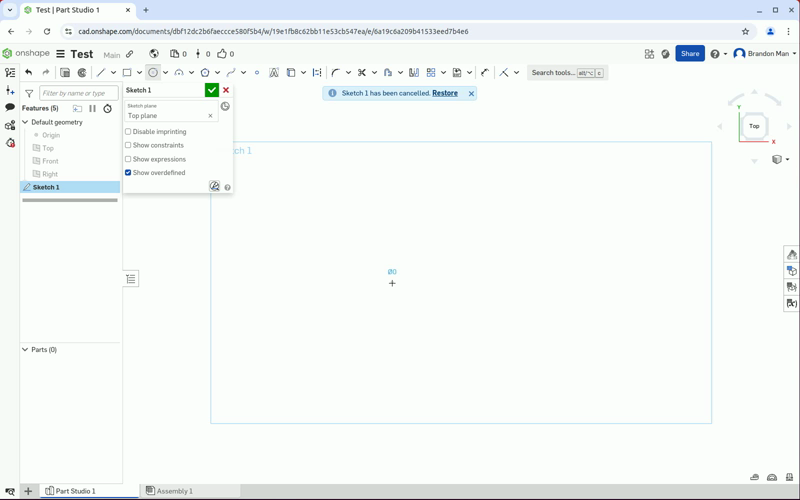
mouse_move(435, 282)
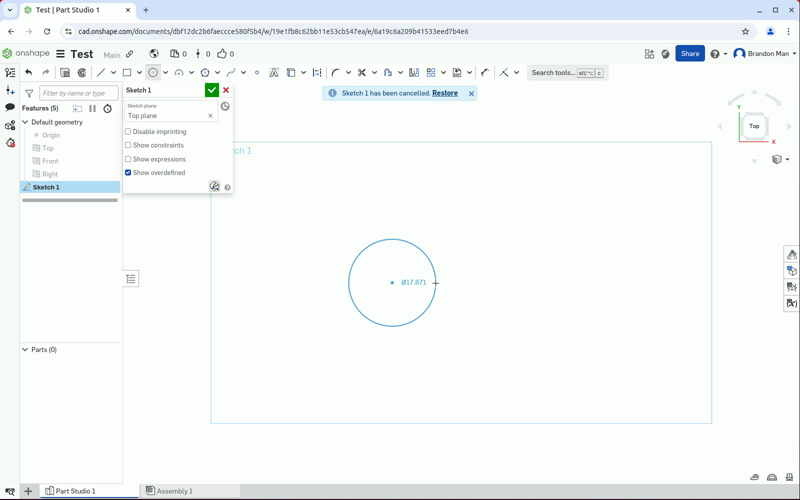
click(435, 282)
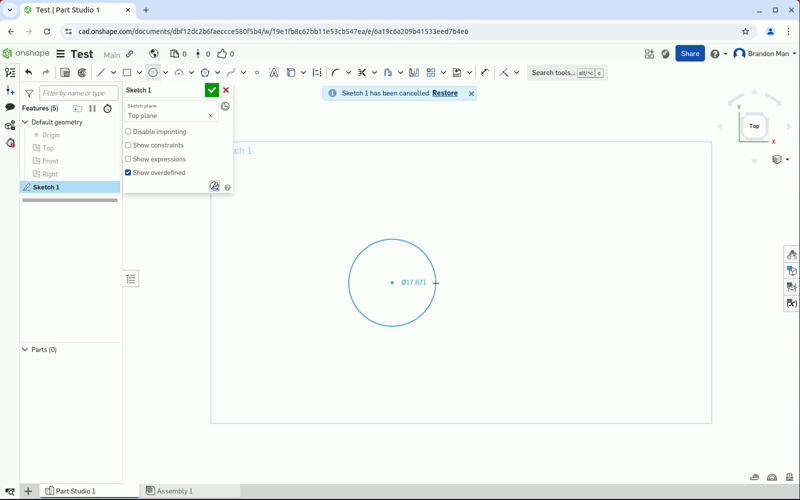
key(esc)
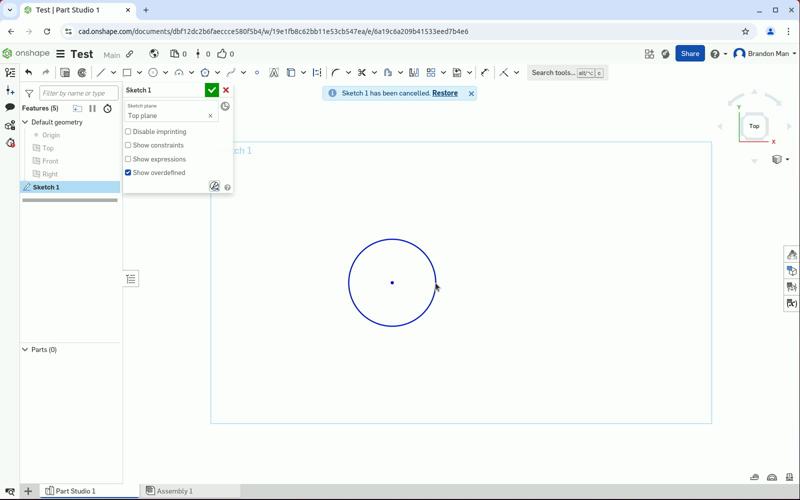
key(c)
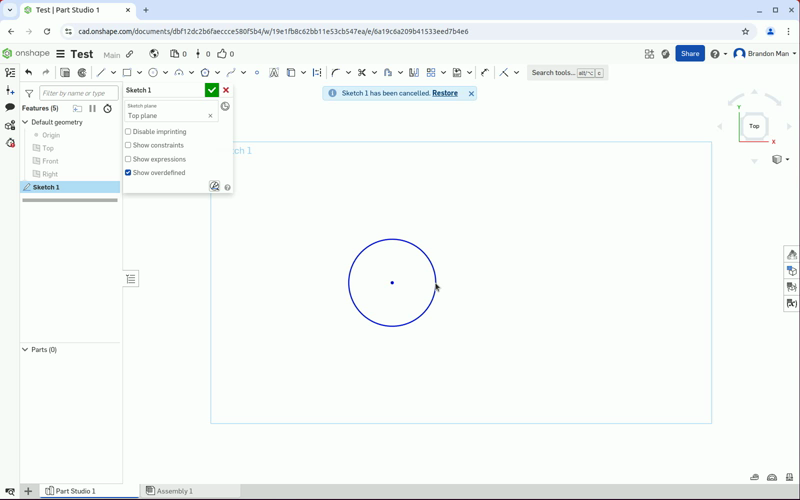
key_down(shift)
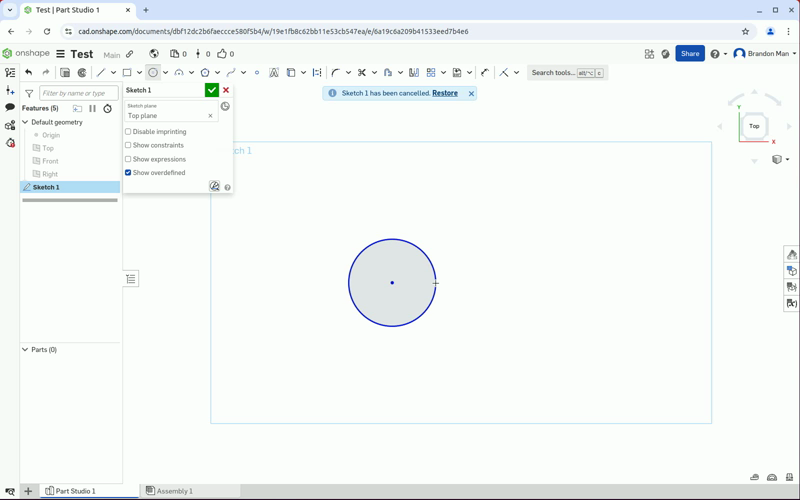
mouse_move(392, 282)
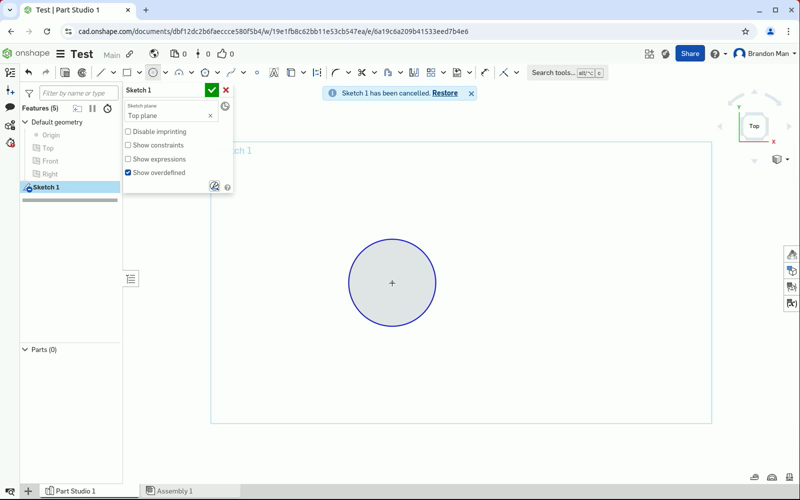
click(392, 282)
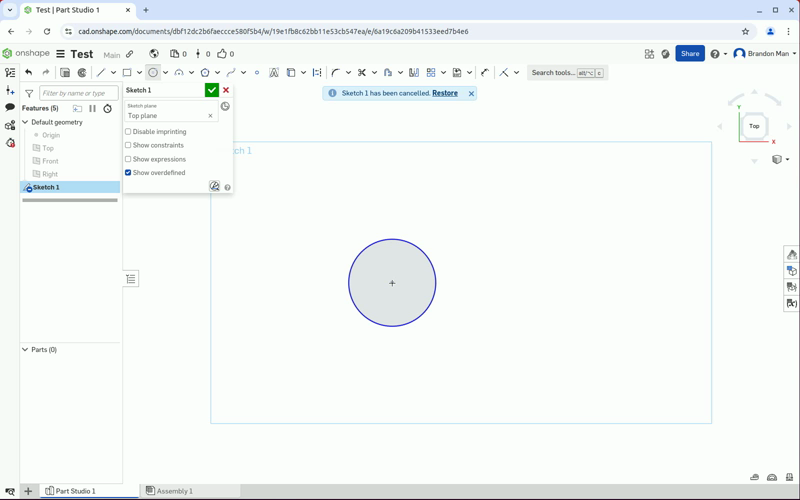
key_up(shift)
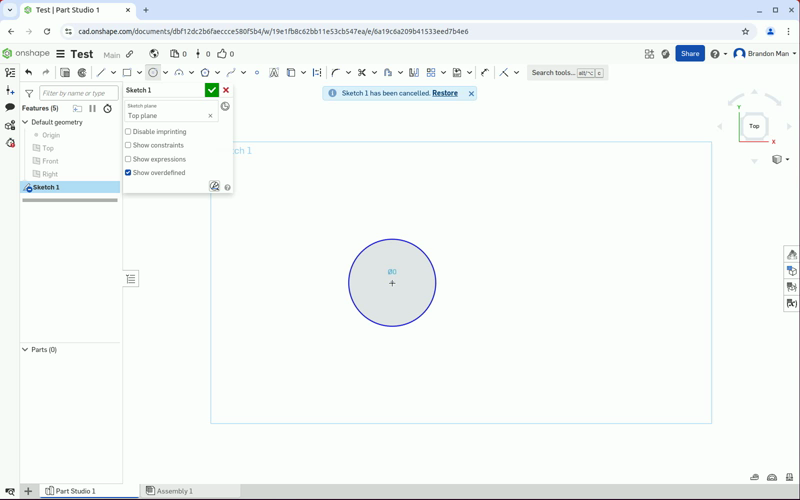
mouse_move(415, 282)
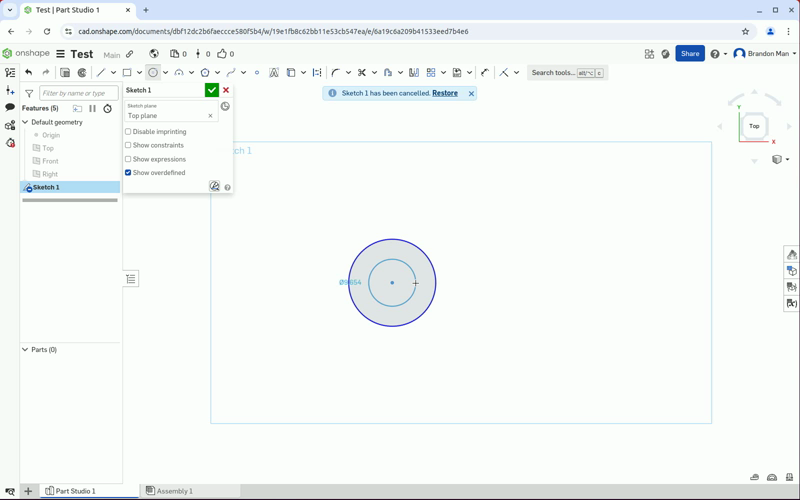
click(415, 282)
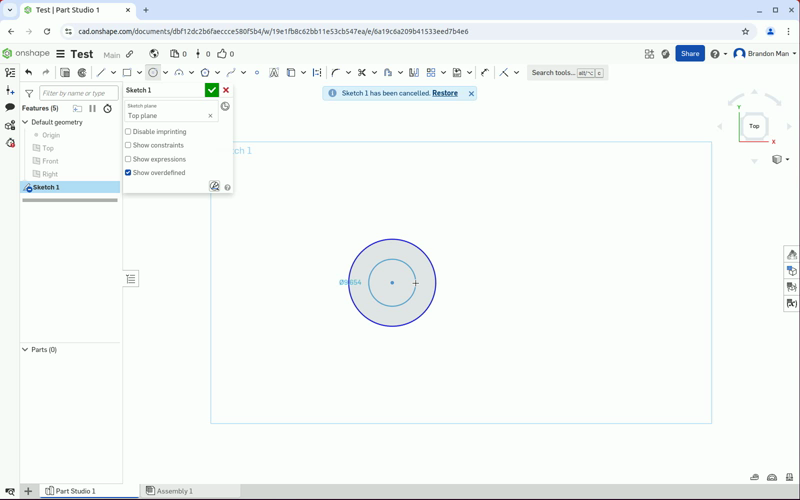
key(esc)
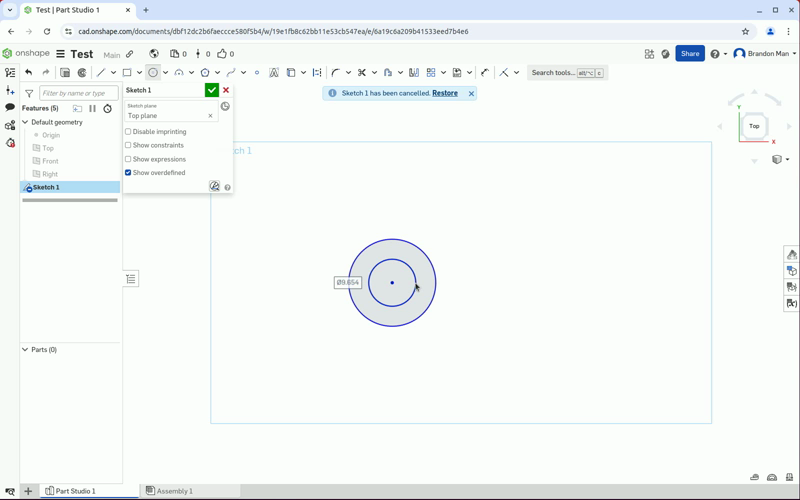
mouse_move(390, 242)
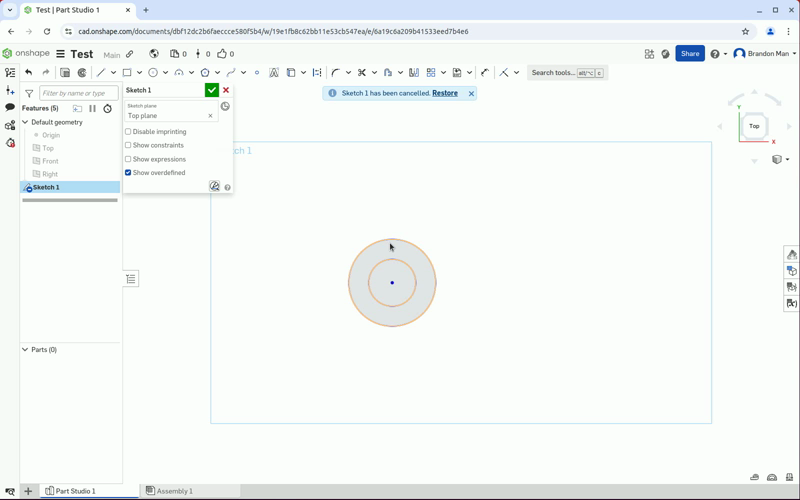
click(390, 242)
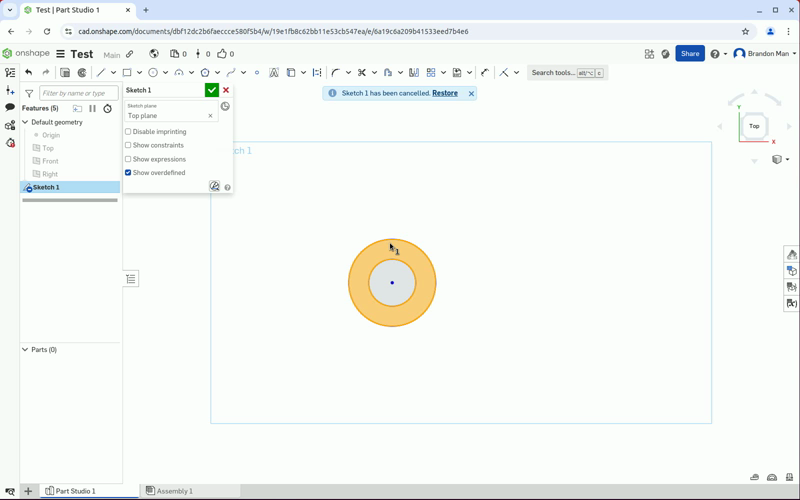
mouse_move(73, 352)
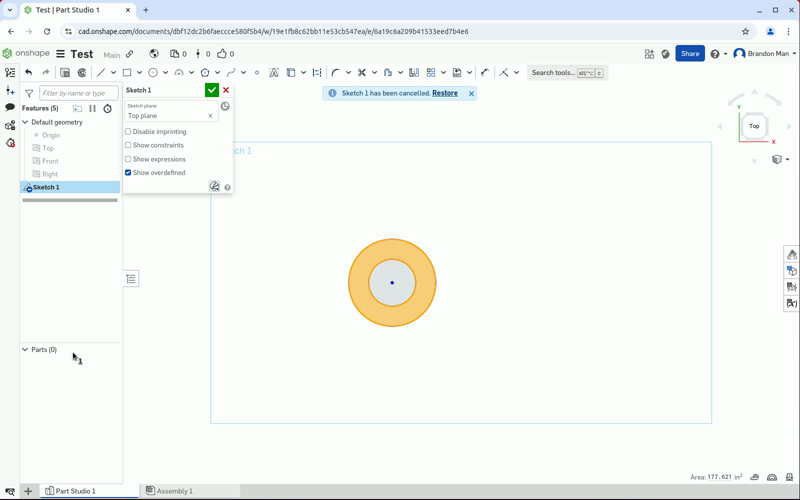
key(shift+y)
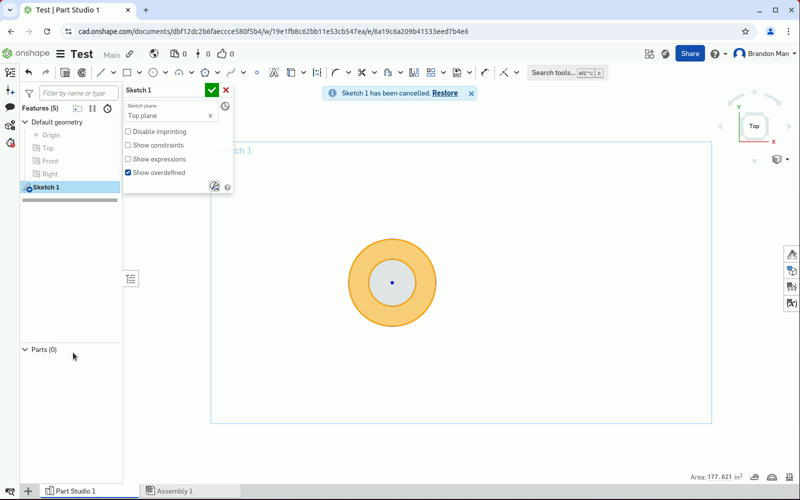
key(shift+e)
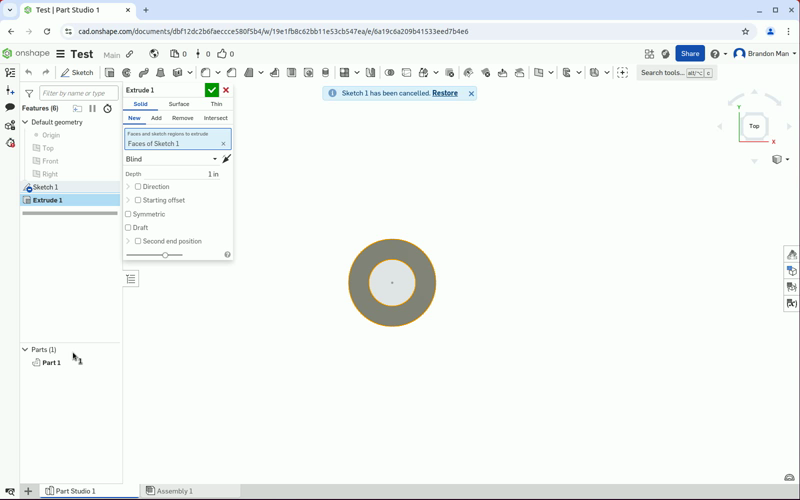
mouse_move(143, 106)
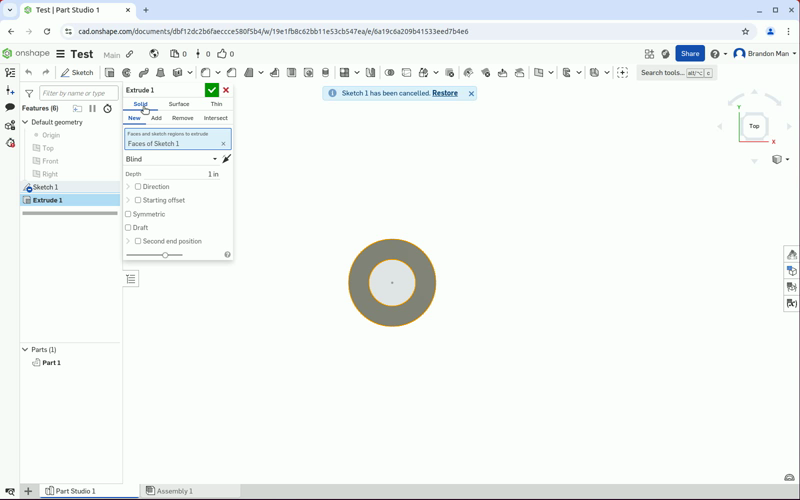
click(143, 106)
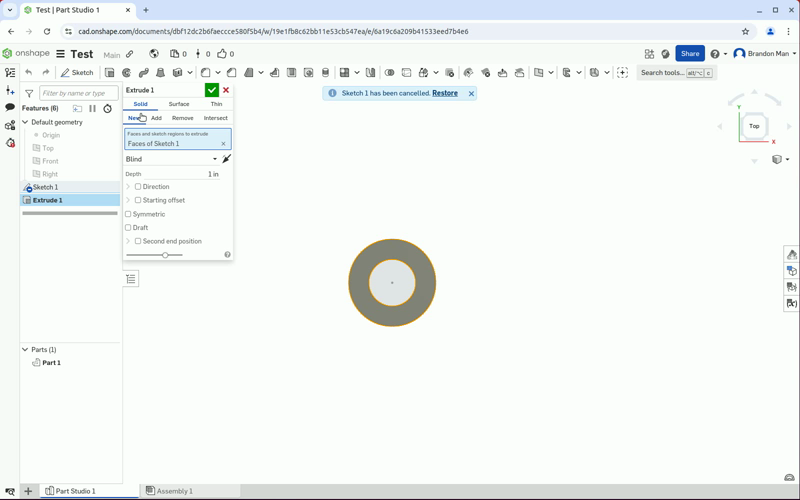
mouse_move(137, 120)
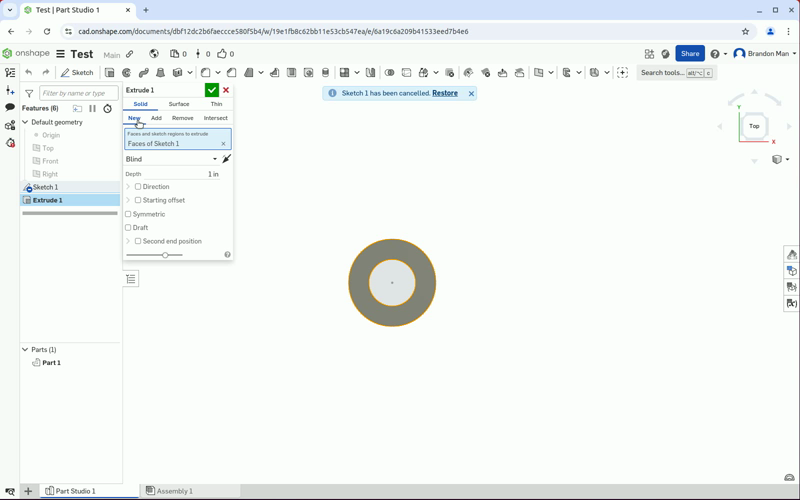
click(137, 120)
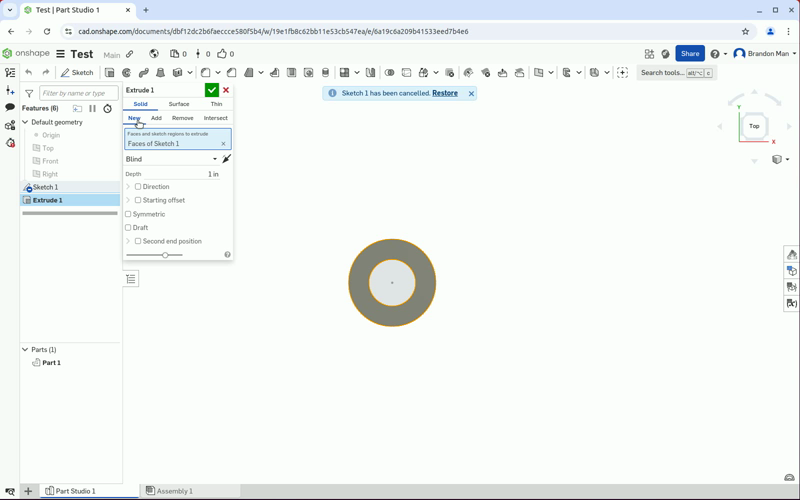
key(tab, 4)
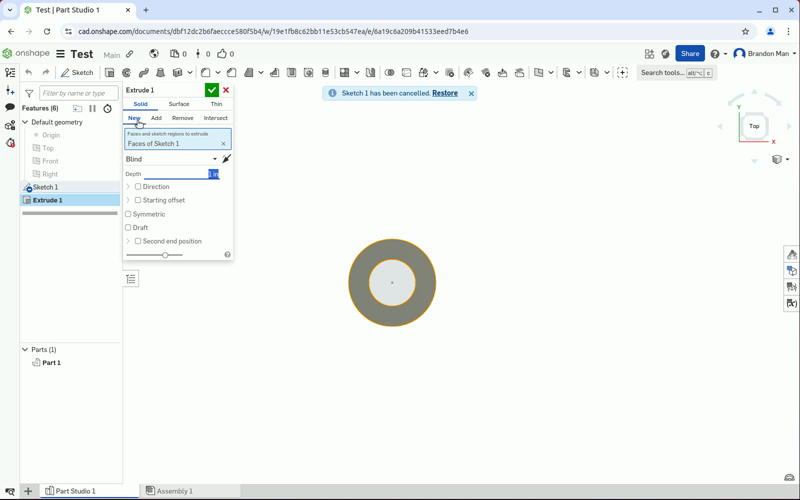
text(7.703)
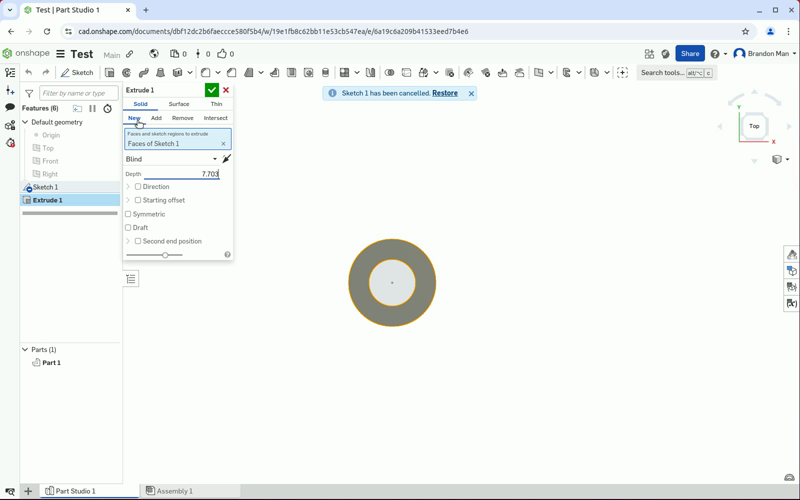
key(enter)
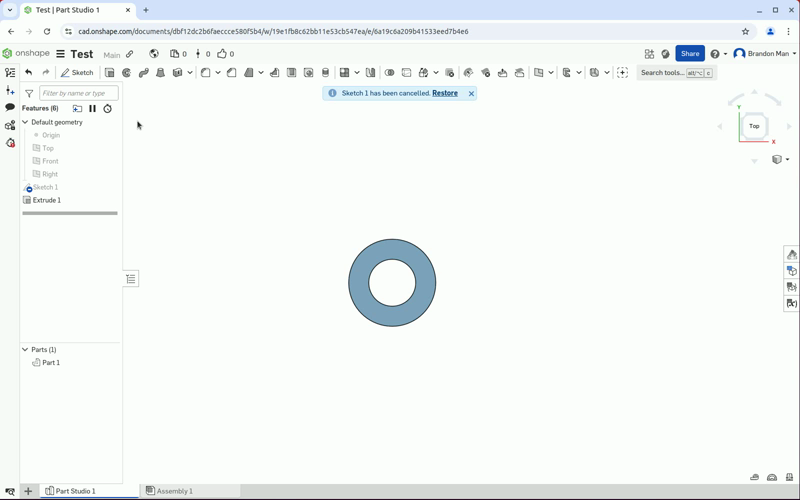
key(shift+h)
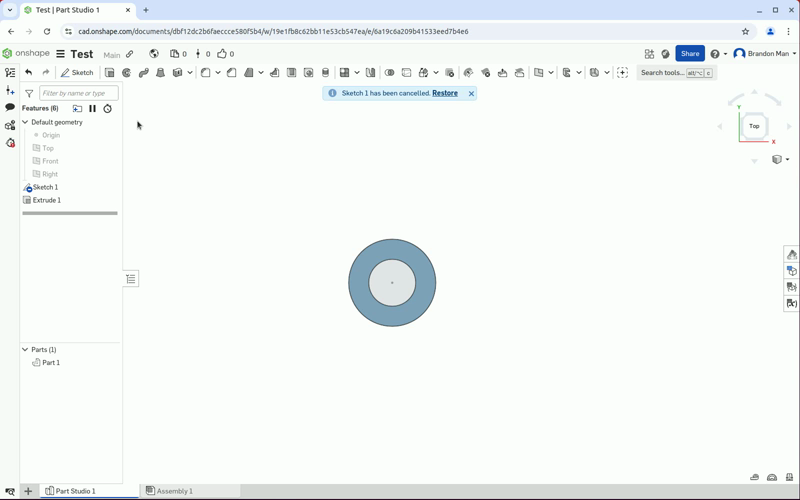
key(shift+h)
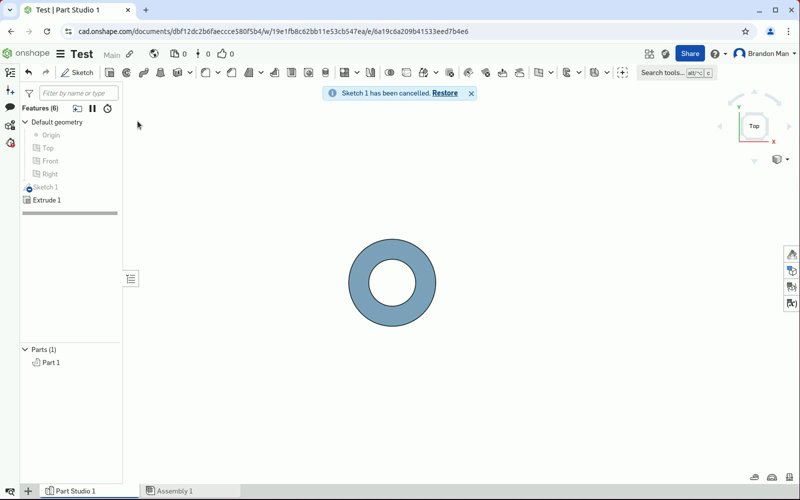
mouse_move(73, 189)
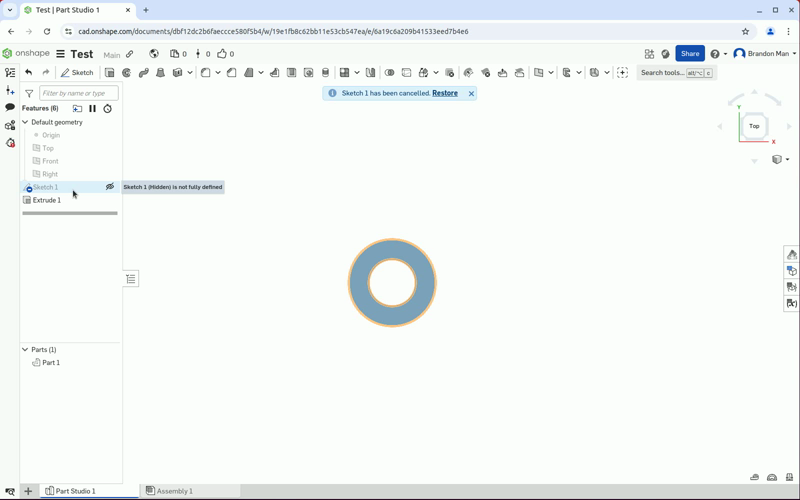
click(73, 189)
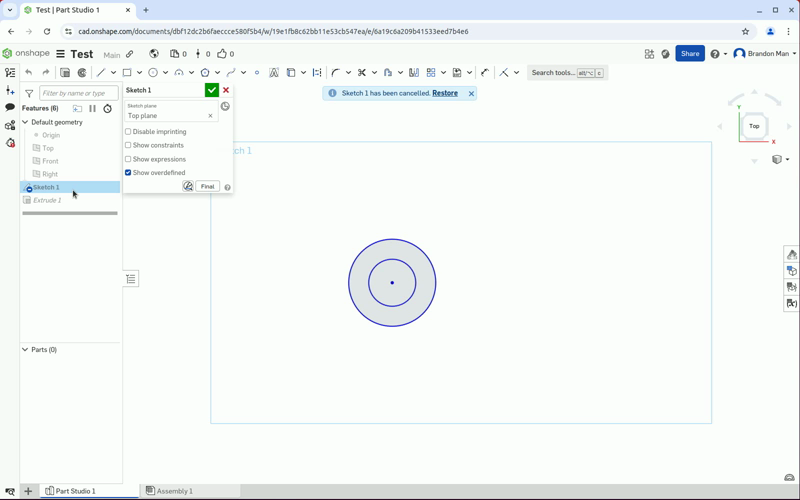
mouse_move(229, 92)
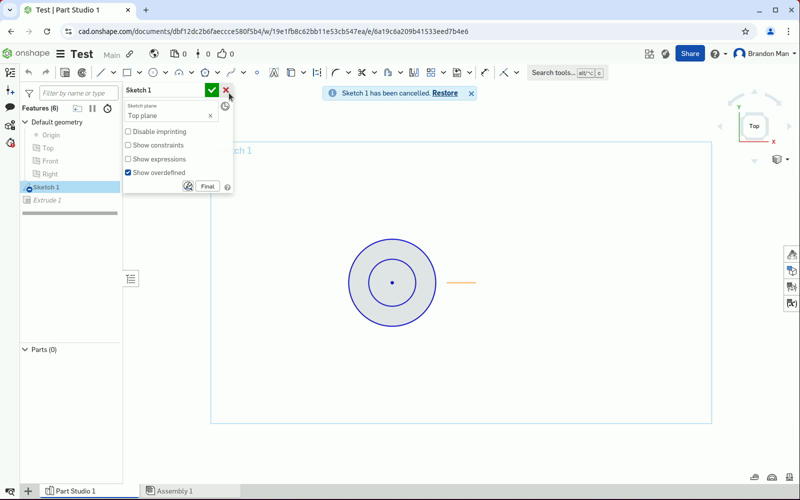
click(229, 92)
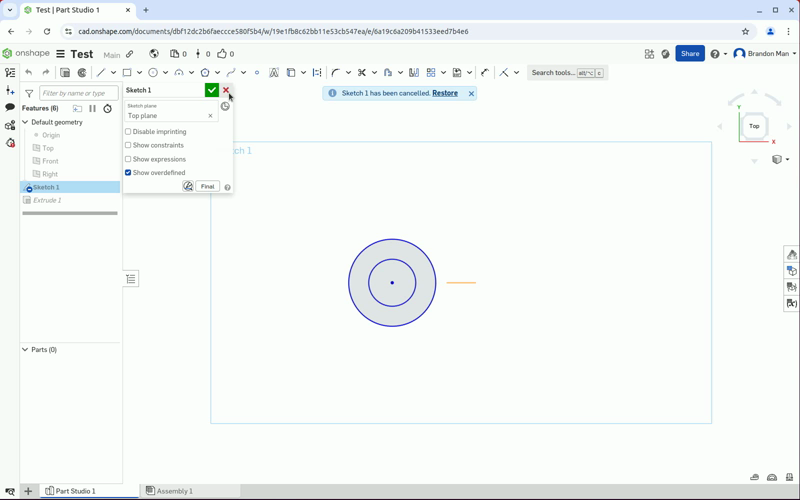
key(shift+s)
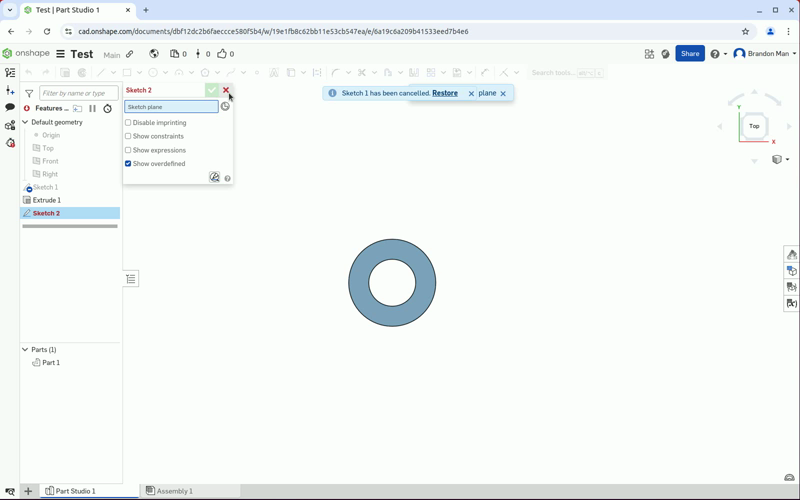
mouse_move(73, 150)
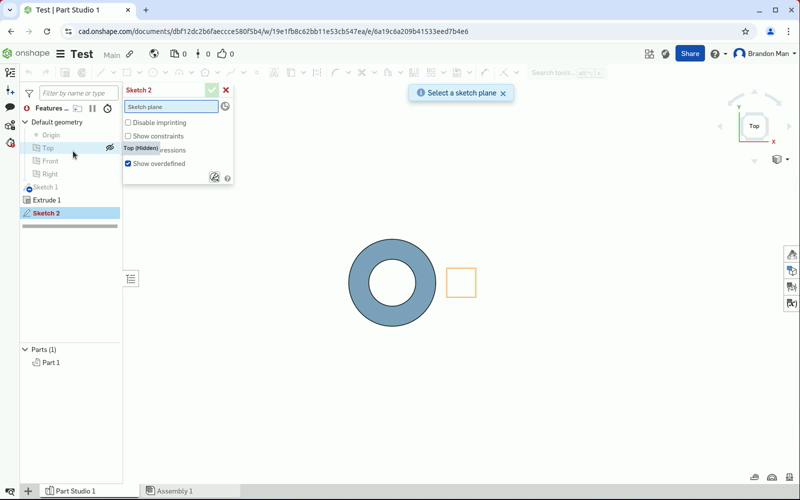
click(73, 150)
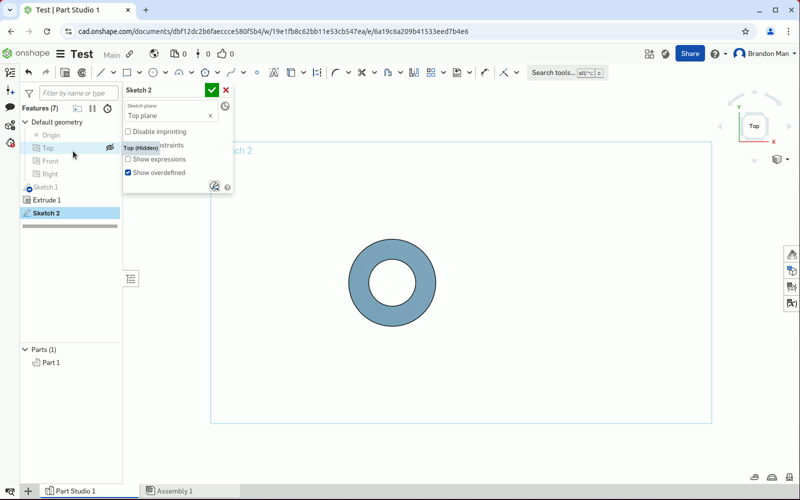
mouse_move(73, 352)
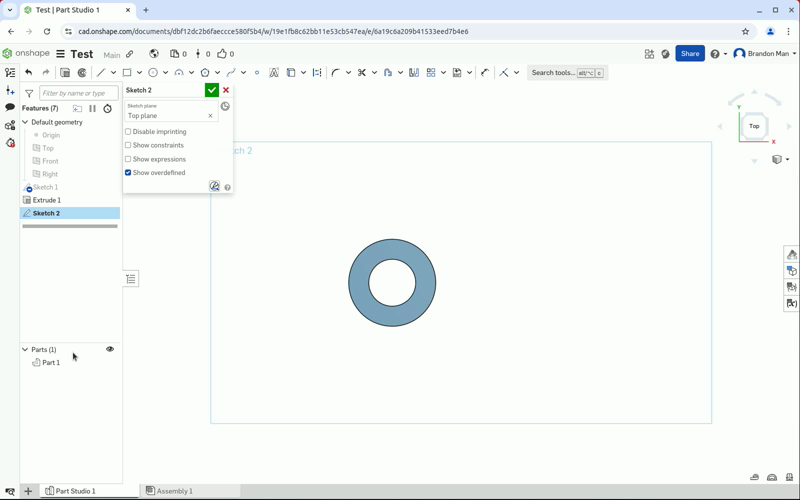
key(y)
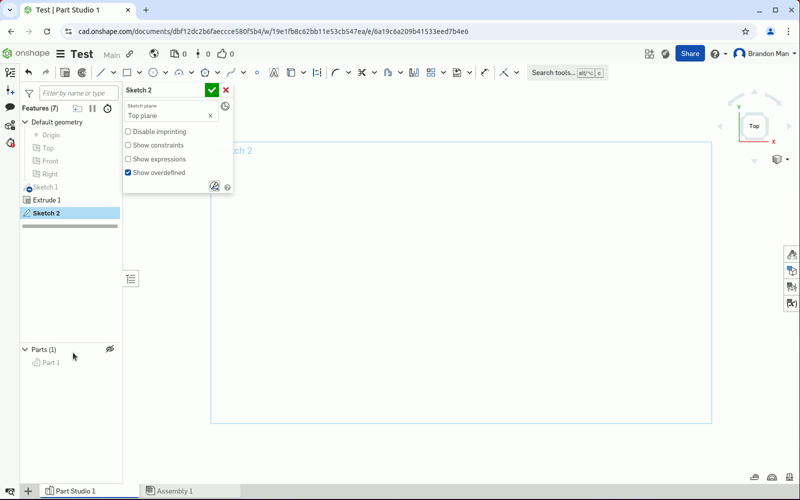
key(l)
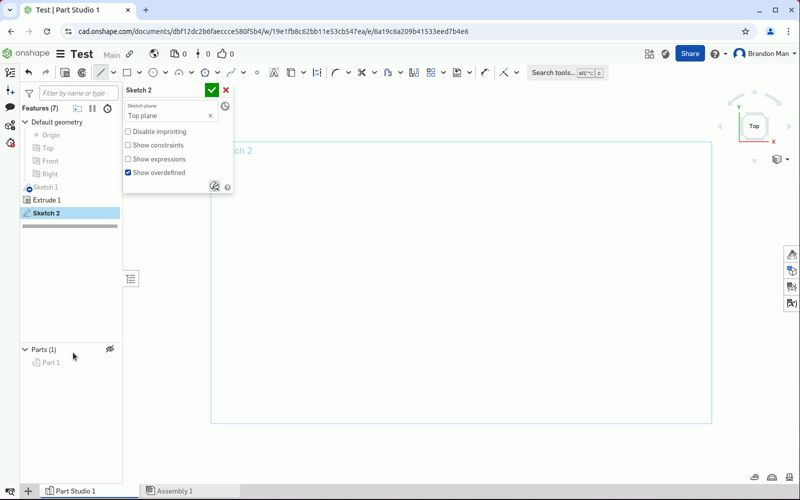
key_down(shift)
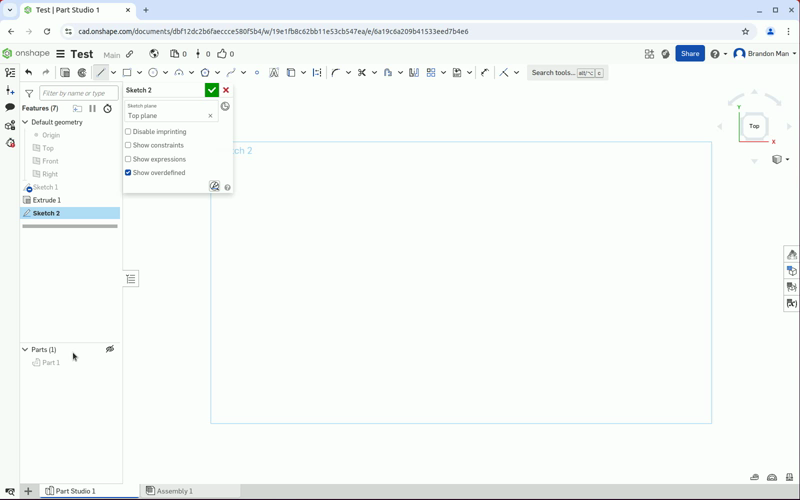
mouse_move(391, 326)
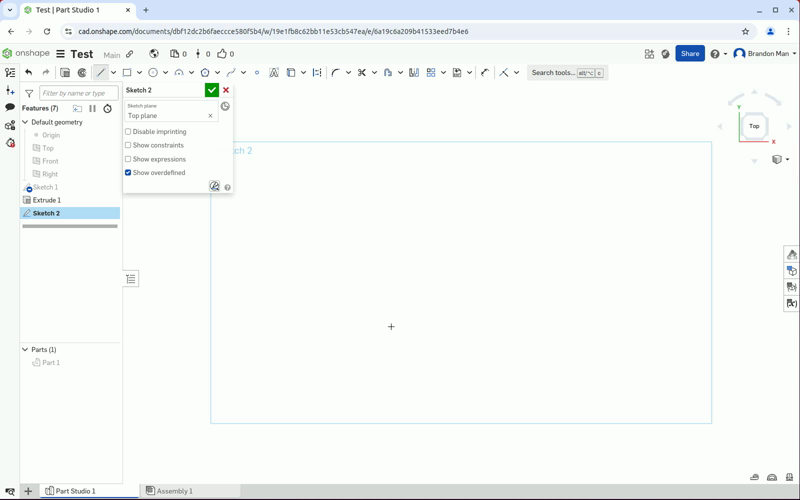
click(391, 326)
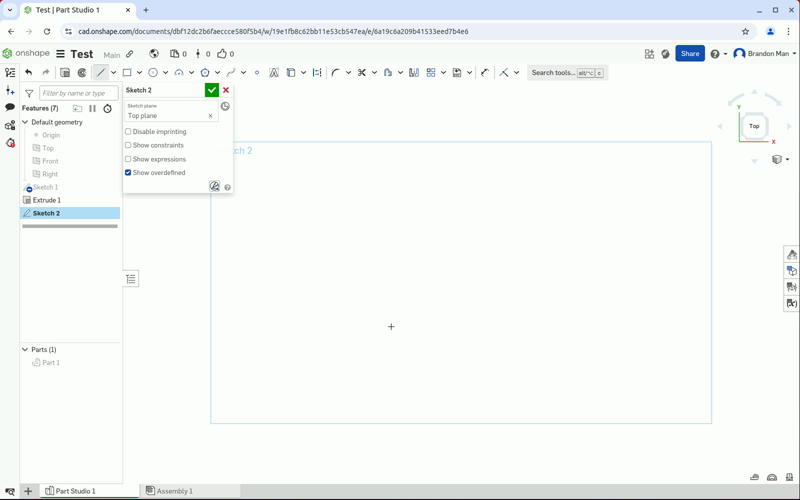
key_up(shift)
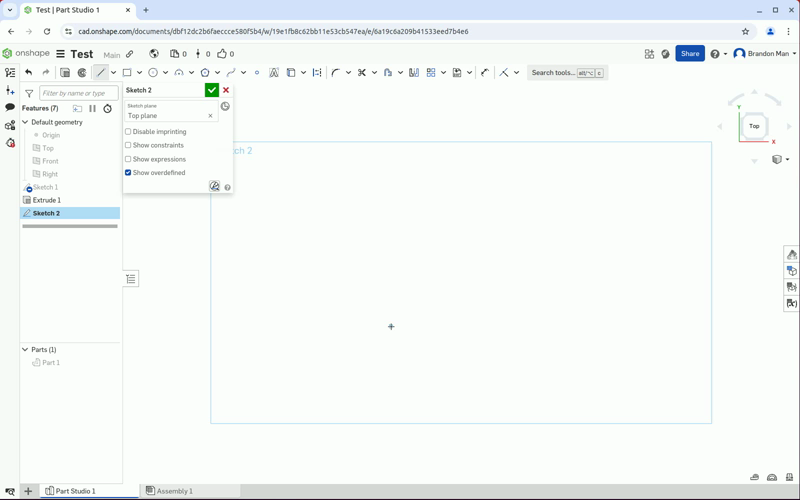
key_down(shift)
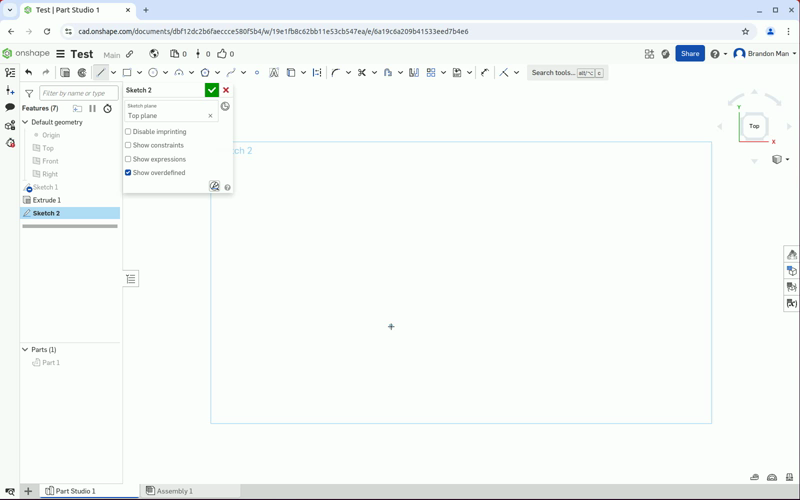
mouse_move(529, 324)
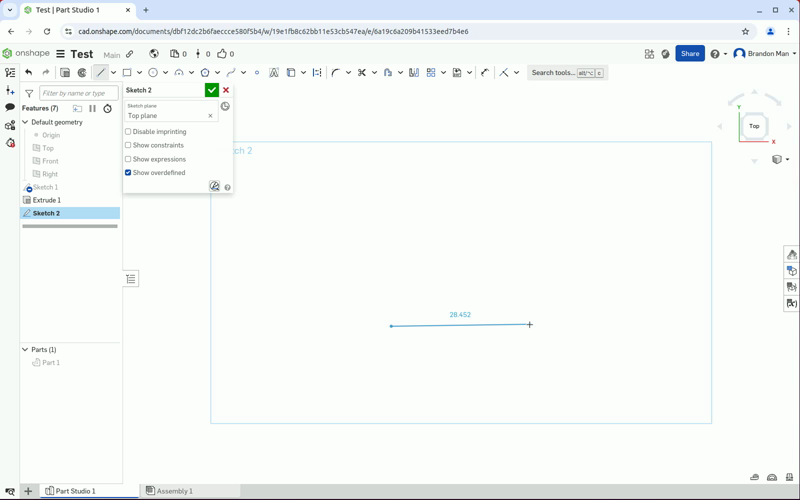
click(529, 324)
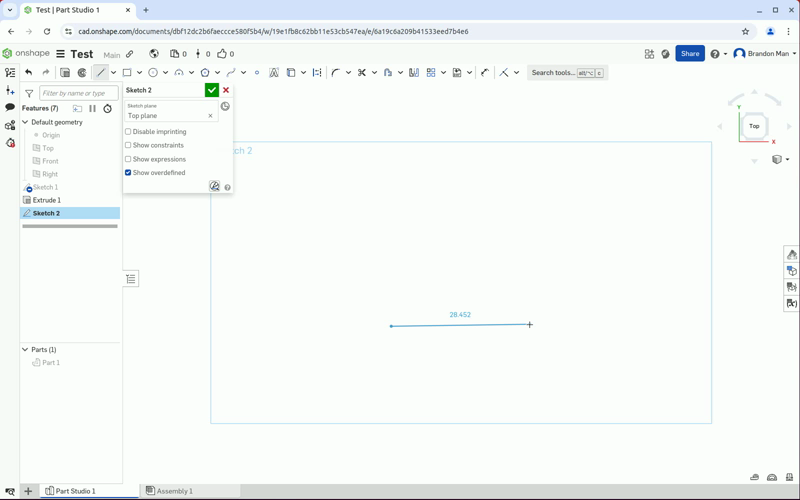
key_up(shift)
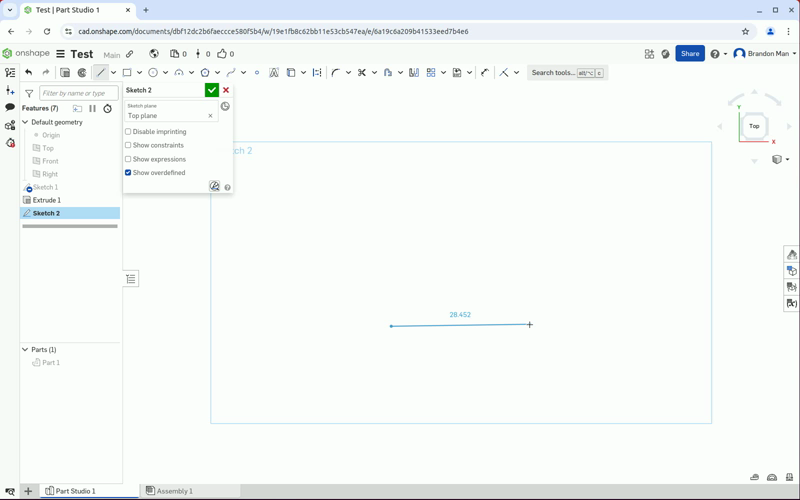
key(esc)
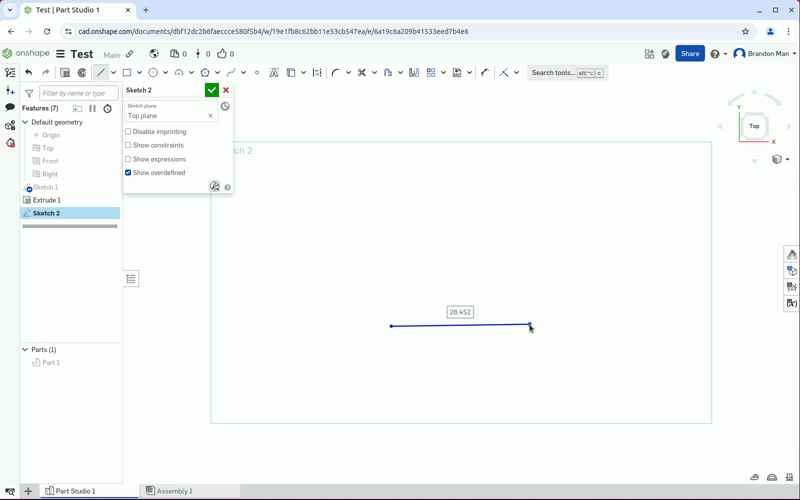
key(a)
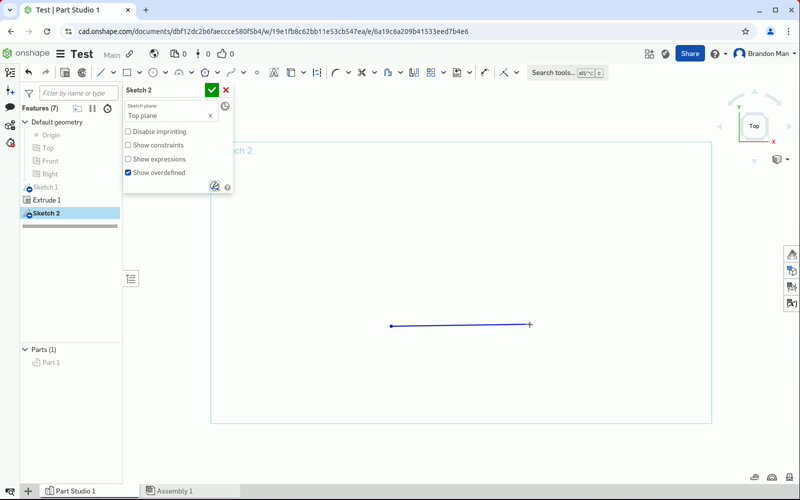
mouse_move(529, 324)
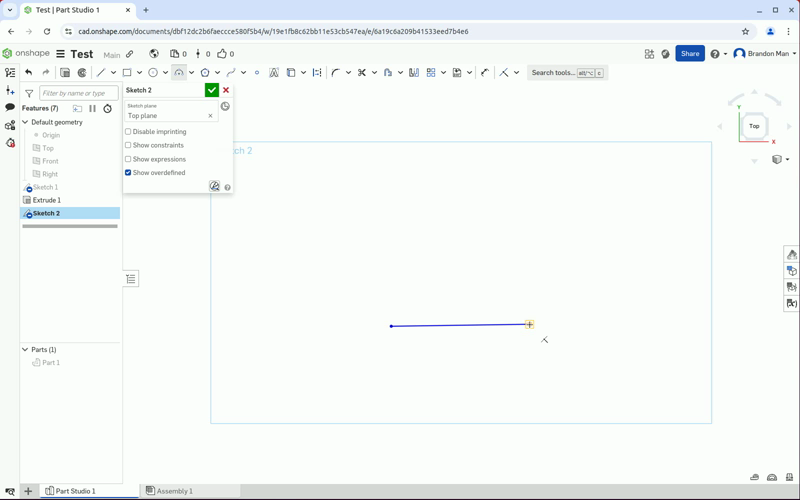
click(529, 324)
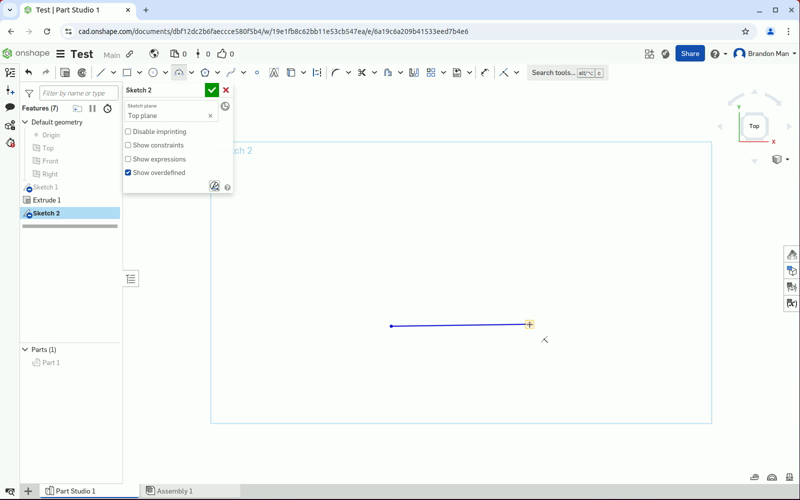
key_down(shift)
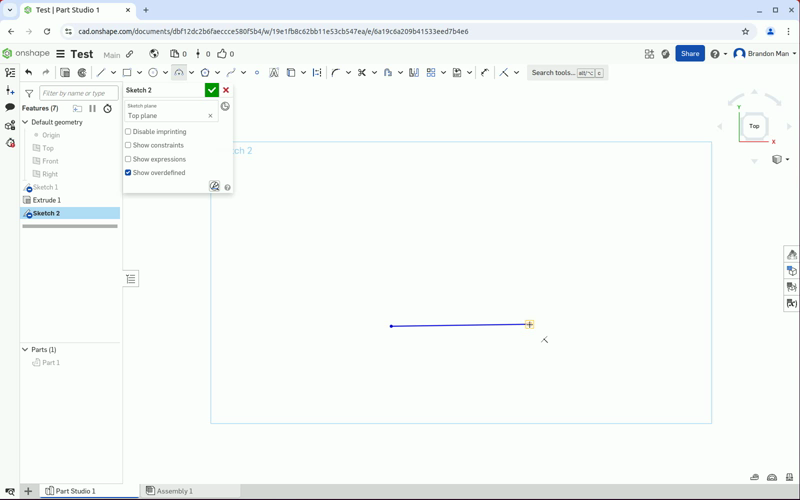
mouse_move(529, 241)
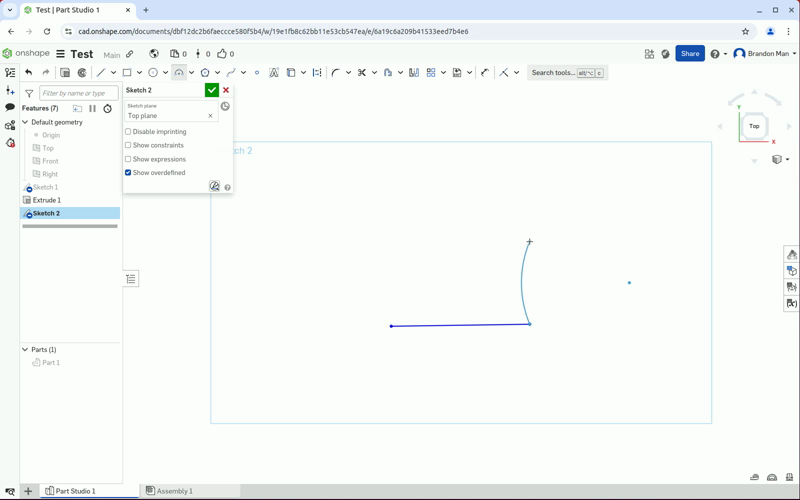
click(529, 241)
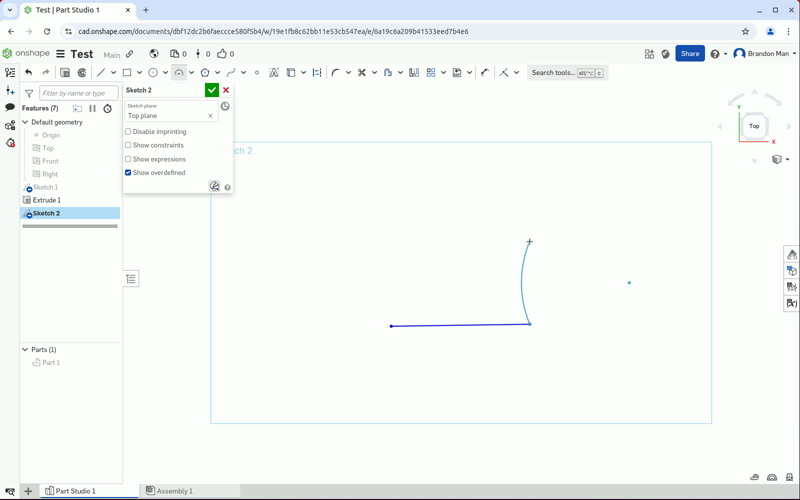
mouse_move(570, 282)
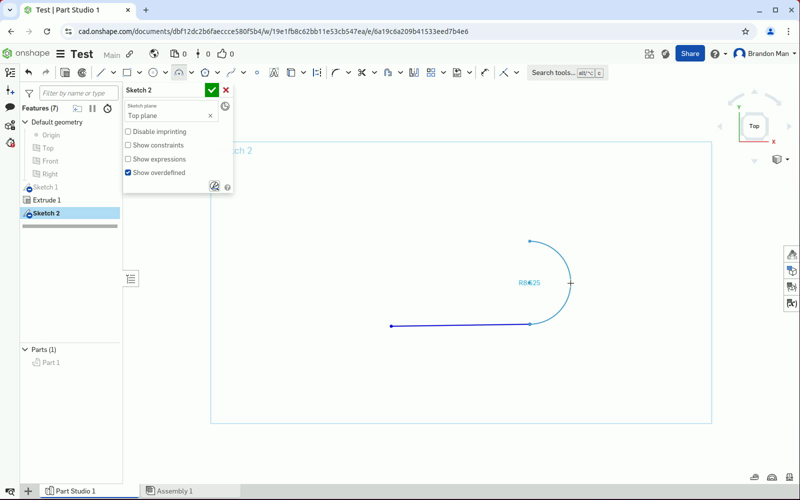
click(570, 282)
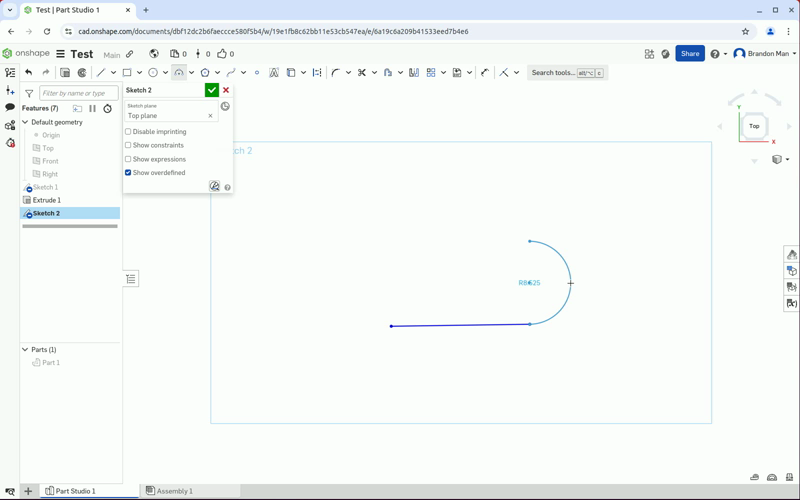
key_up(shift)
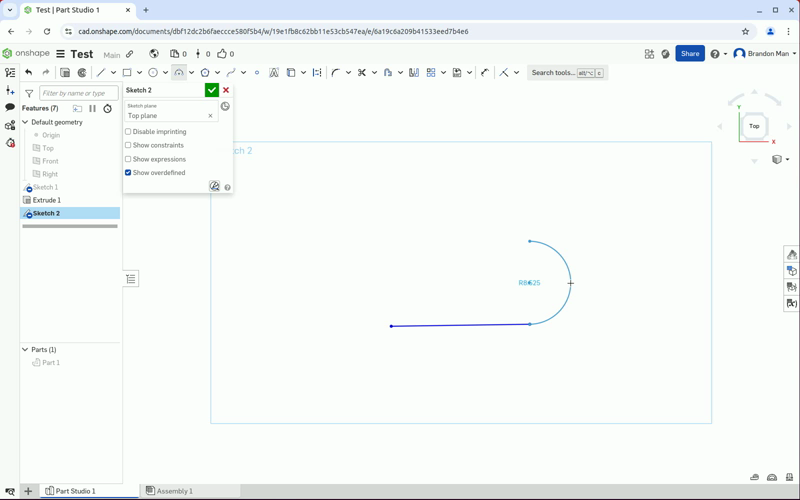
key(esc)
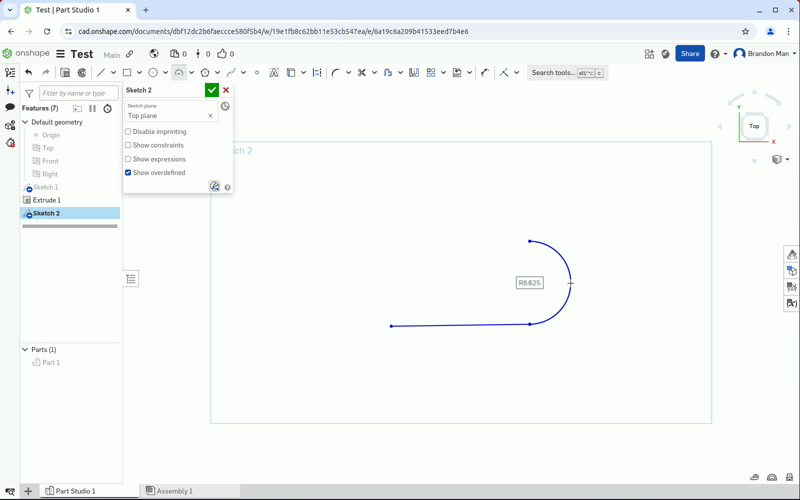
key(l)
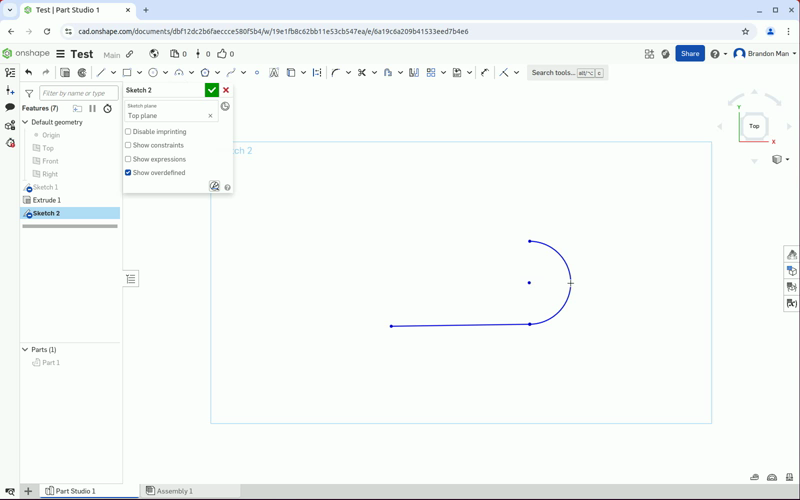
mouse_move(529, 241)
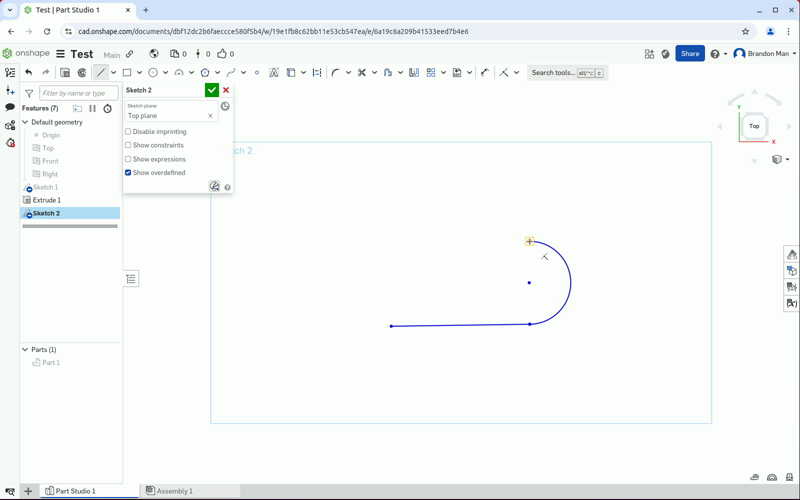
click(529, 241)
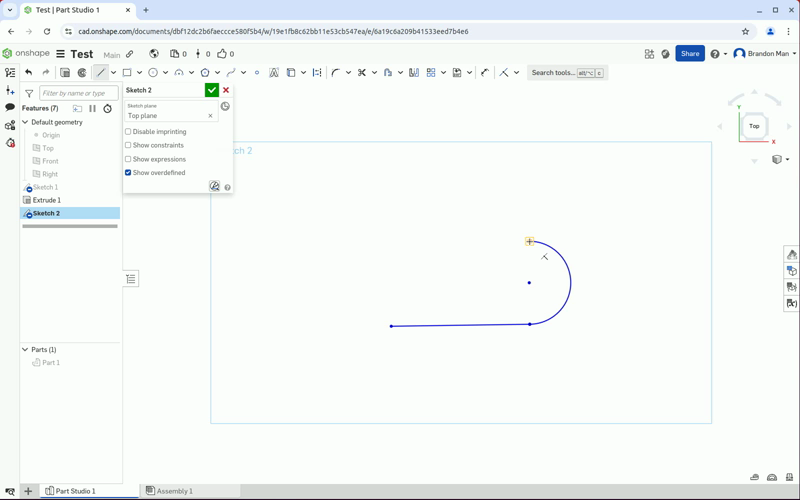
key_down(shift)
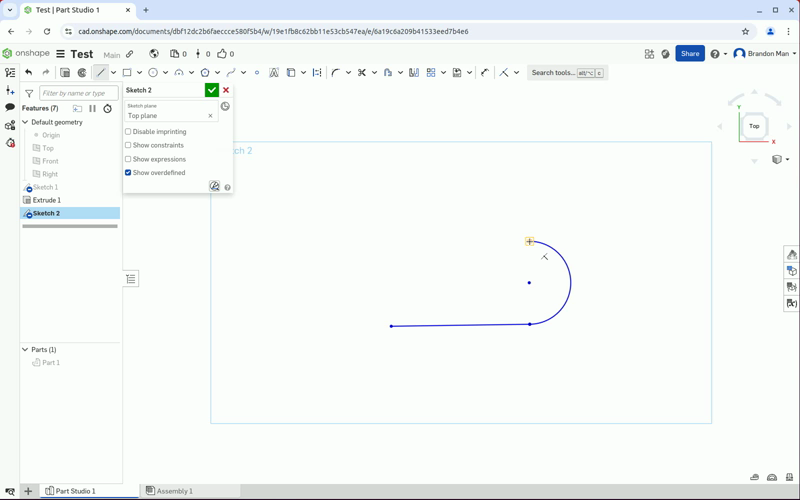
mouse_move(391, 241)
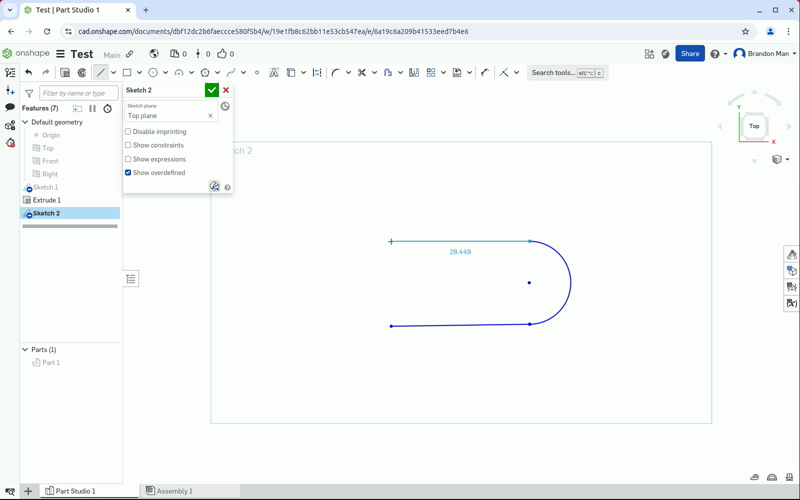
click(391, 241)
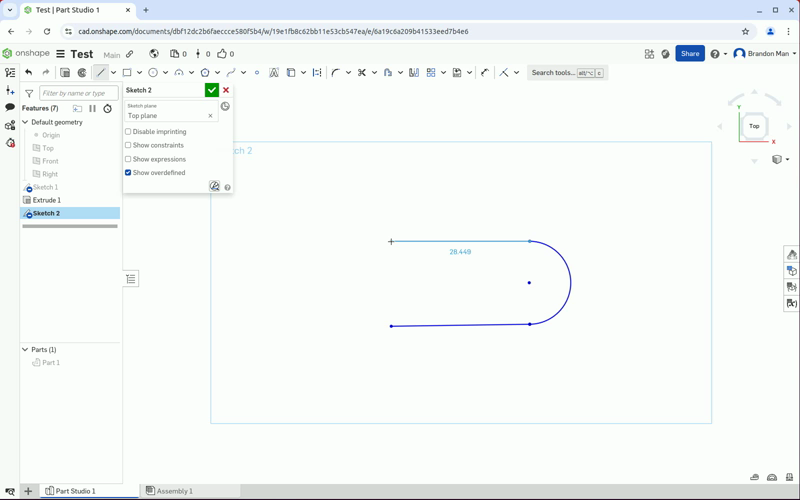
key_up(shift)
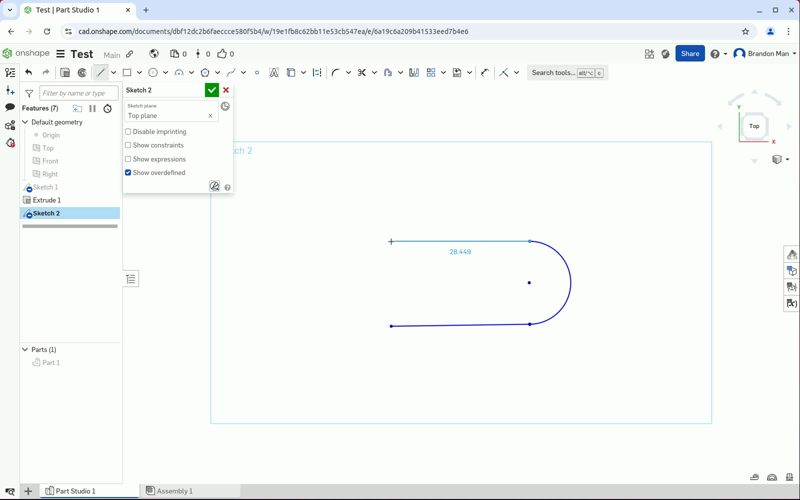
key(esc)
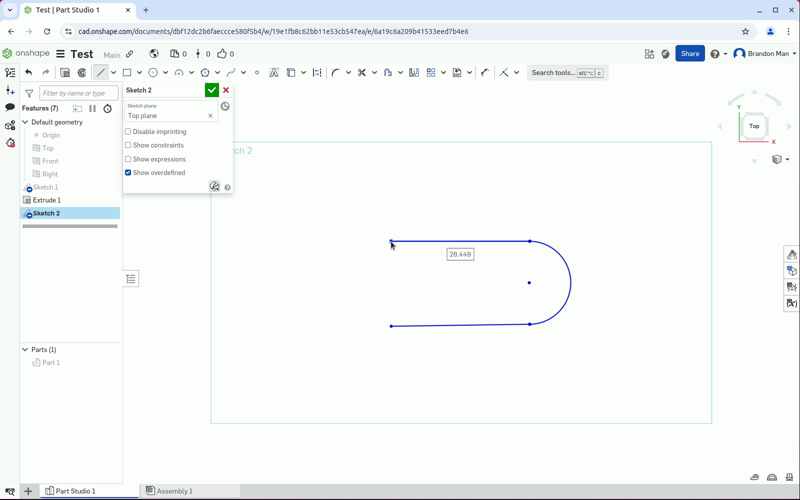
key(a)
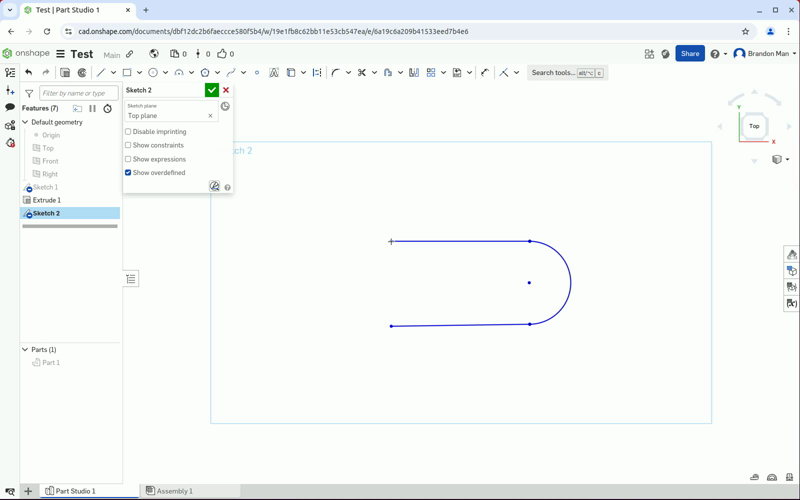
mouse_move(391, 241)
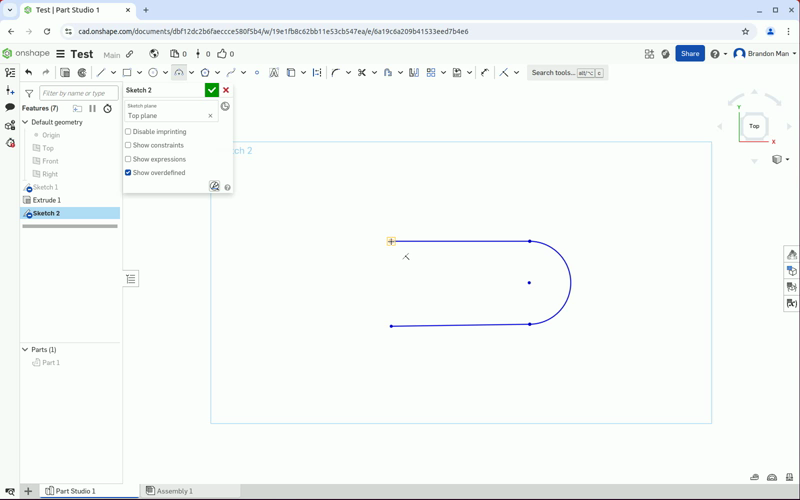
click(391, 241)
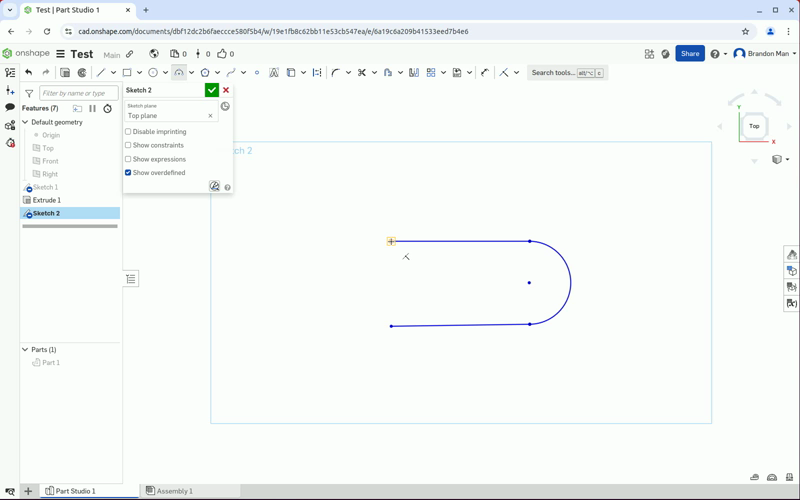
mouse_move(391, 326)
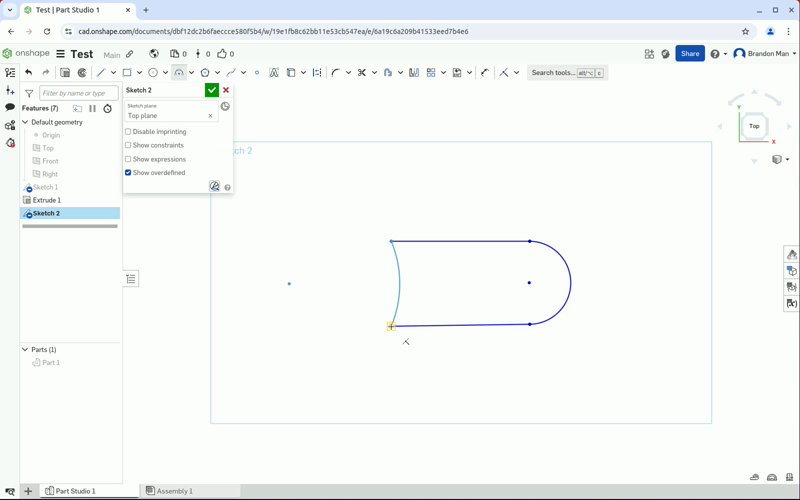
click(391, 326)
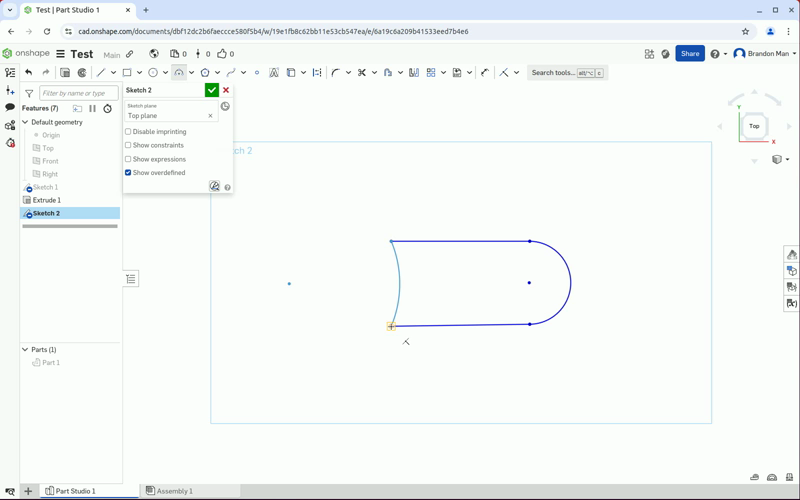
key_down(shift)
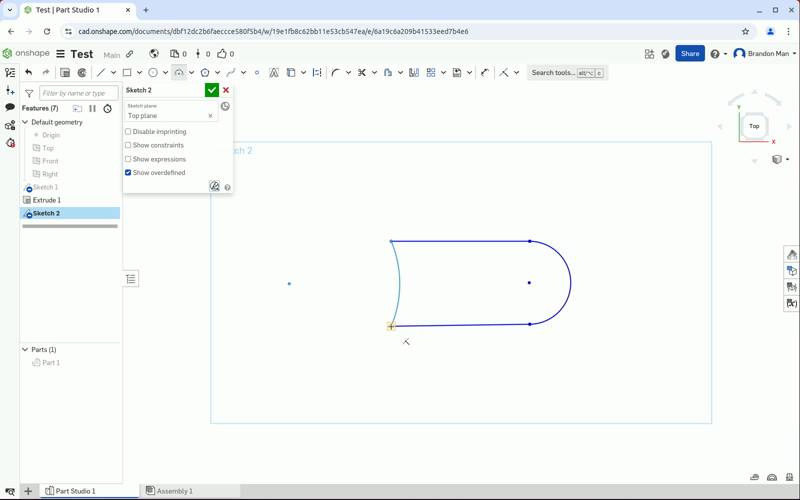
mouse_move(433, 283)
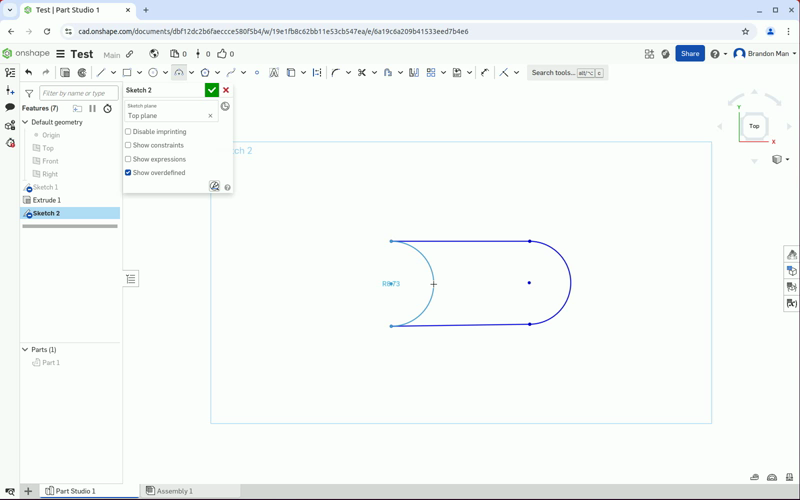
click(433, 283)
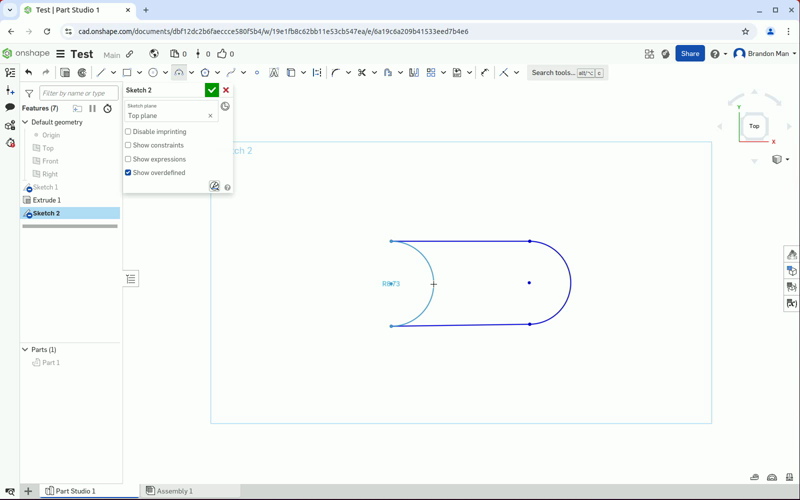
key_up(shift)
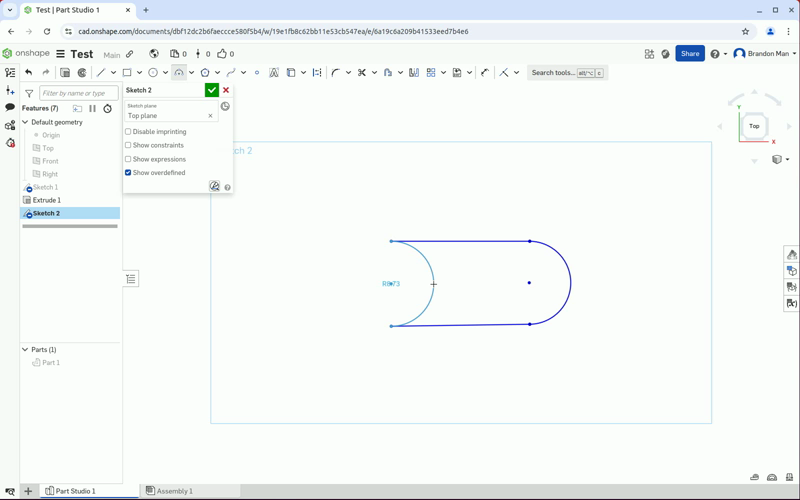
key(esc)
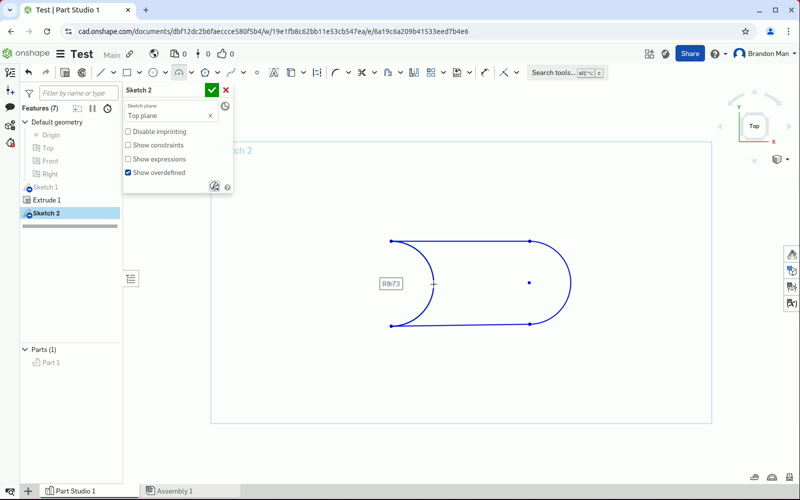
key(c)
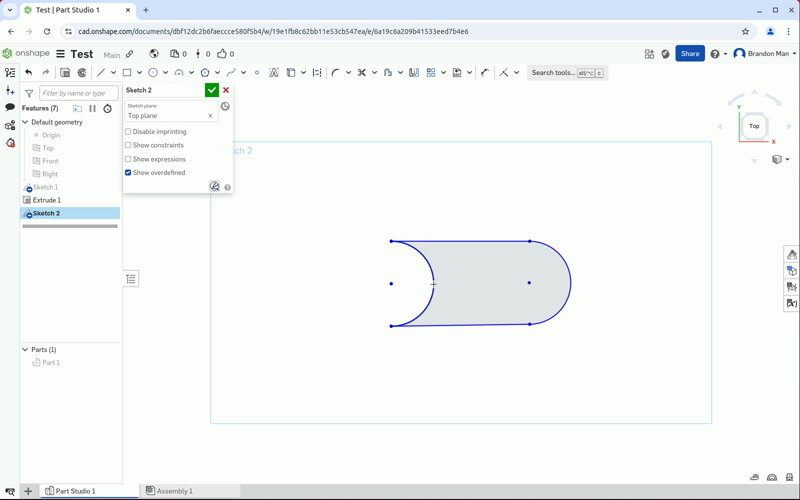
key_down(shift)
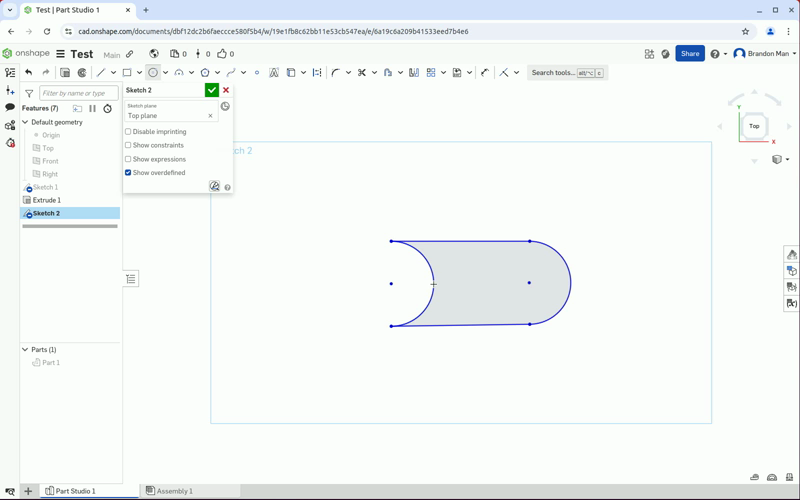
mouse_move(529, 282)
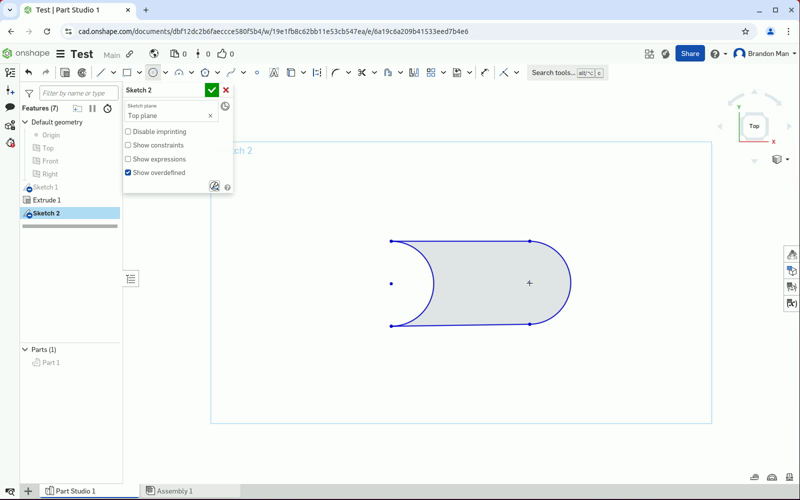
scroll(6)
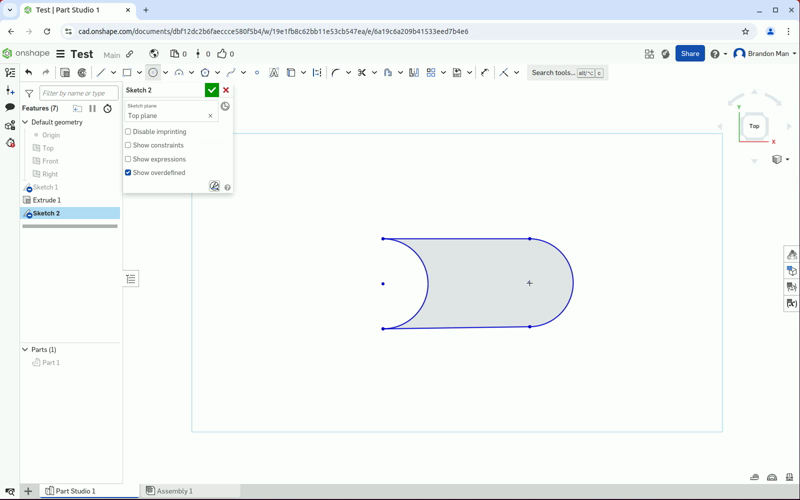
scroll(6)
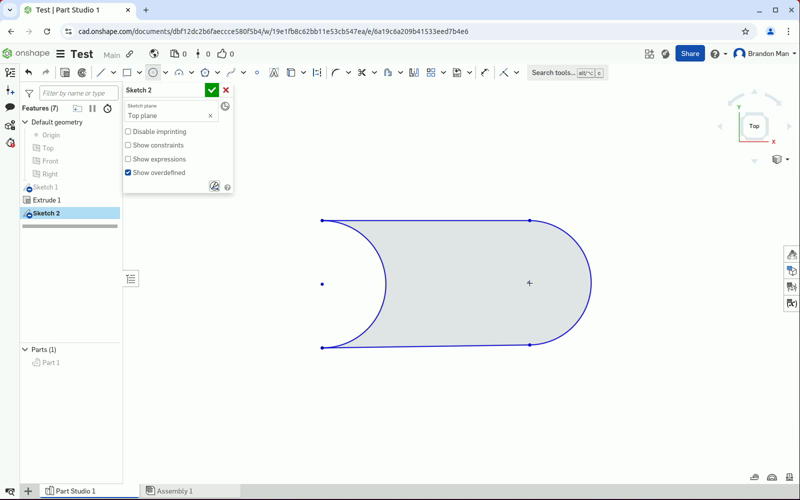
scroll(6)
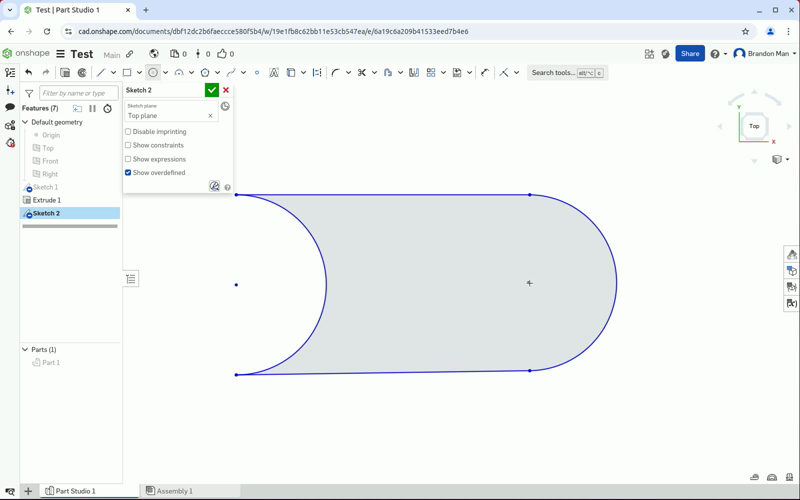
scroll(6)
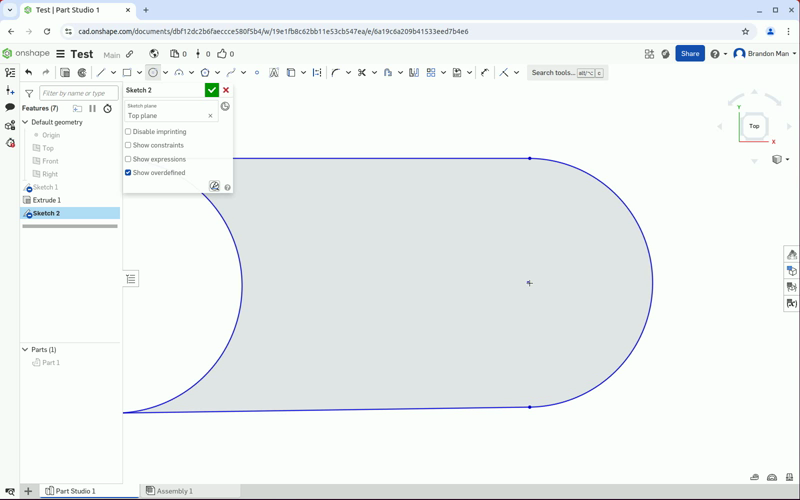
scroll(6)
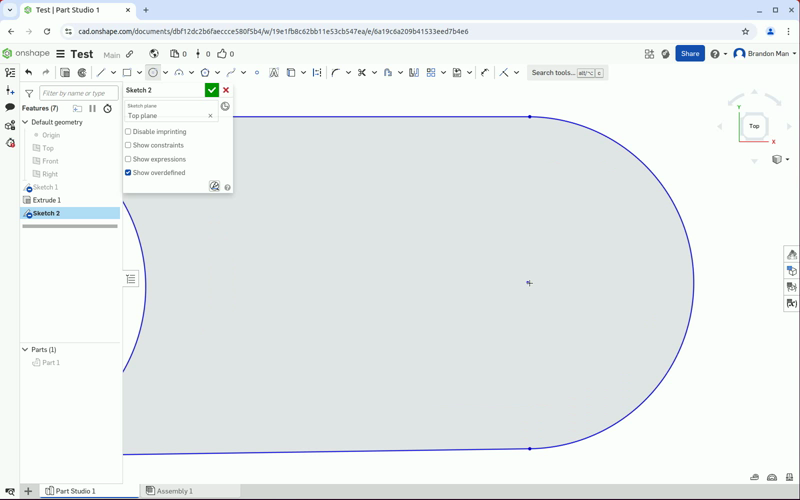
scroll(6)
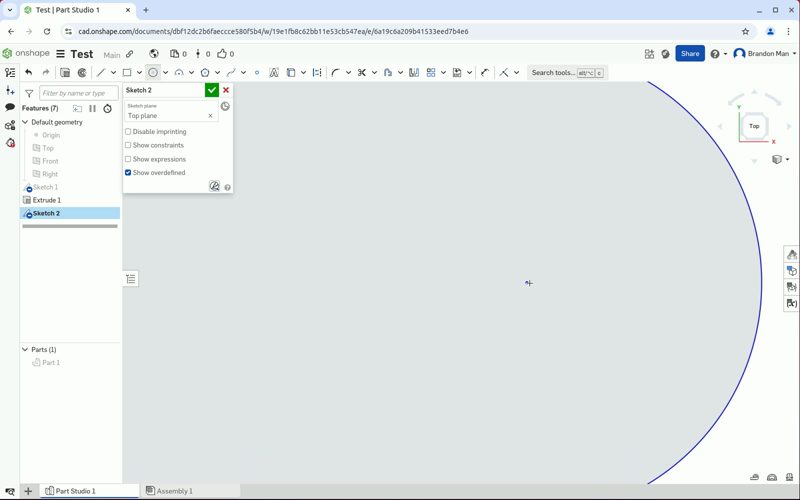
scroll(6)
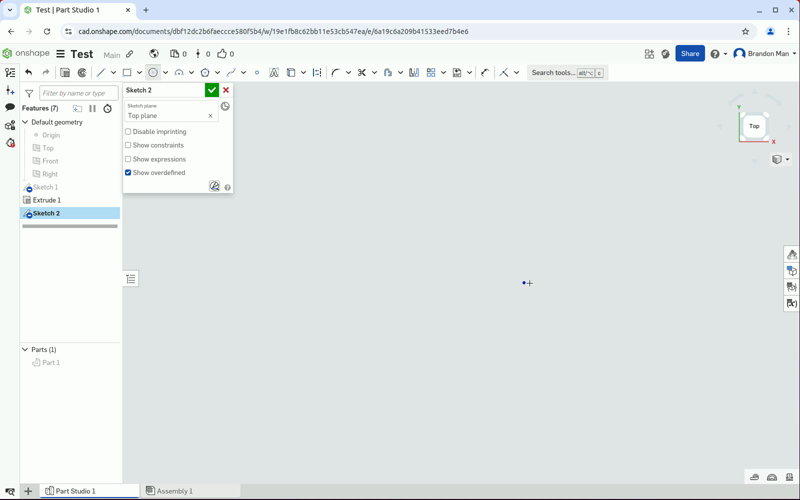
click(529, 282)
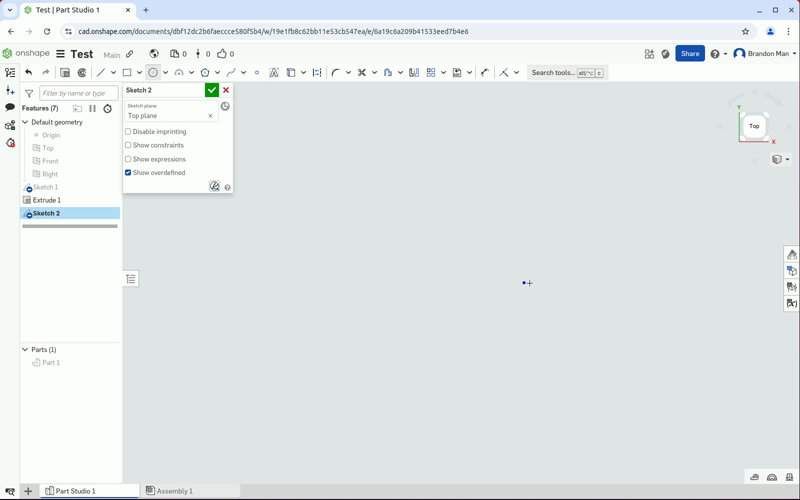
scroll(-6)
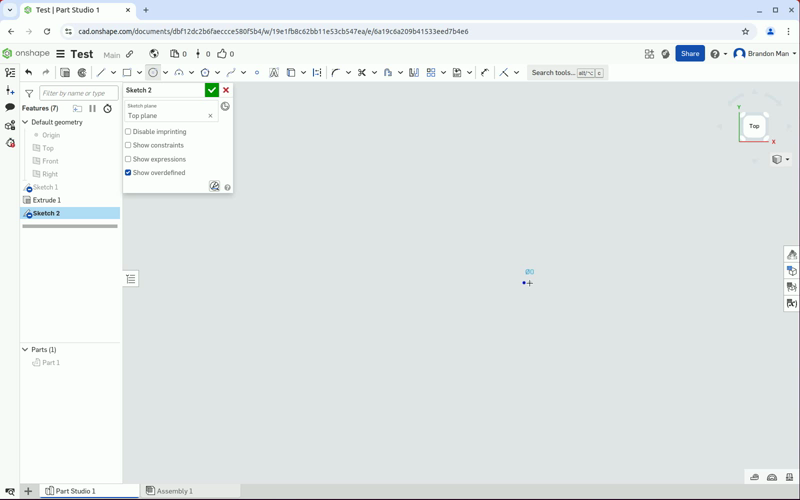
scroll(-6)
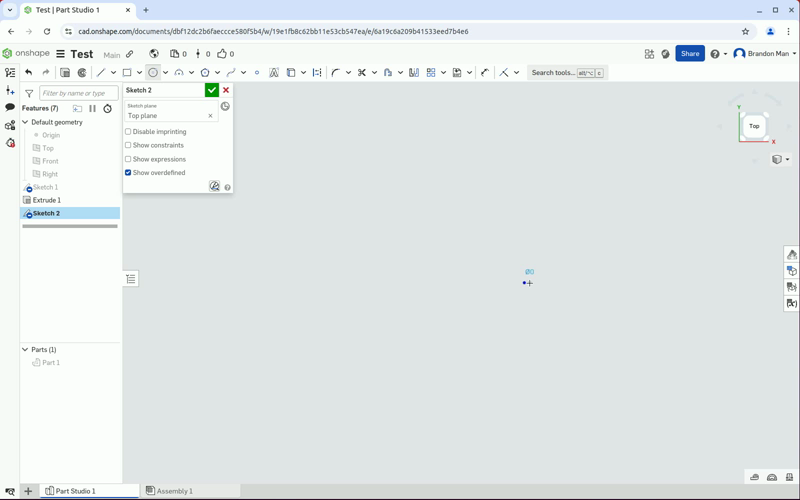
scroll(-6)
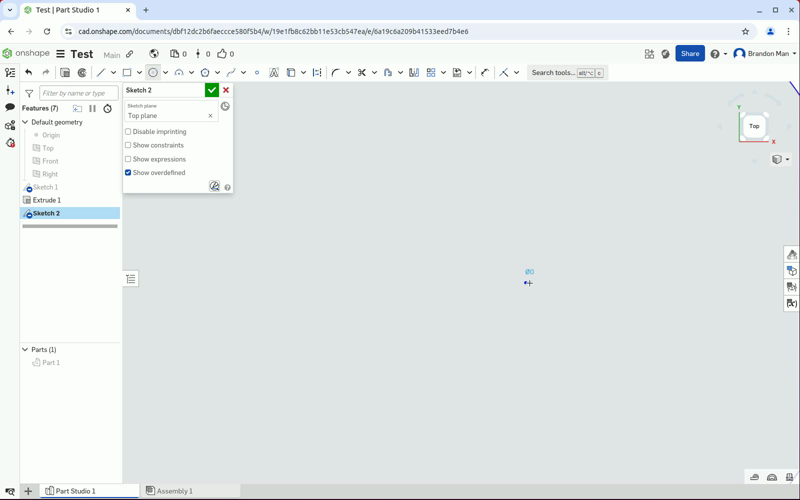
scroll(-6)
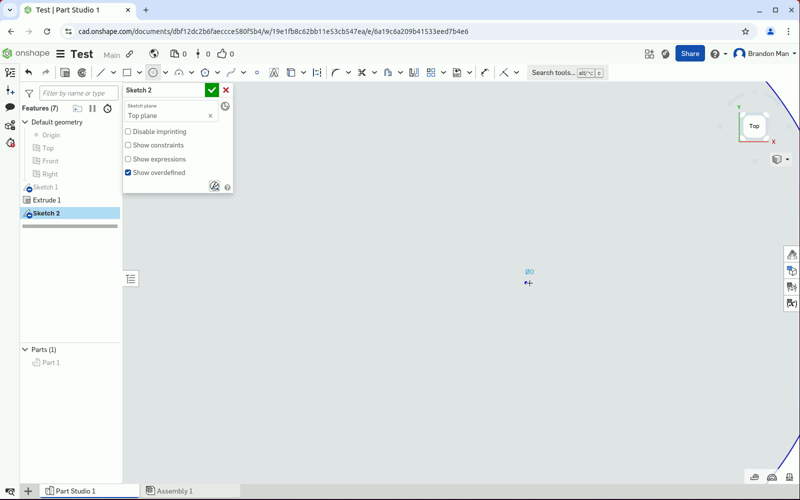
scroll(-6)
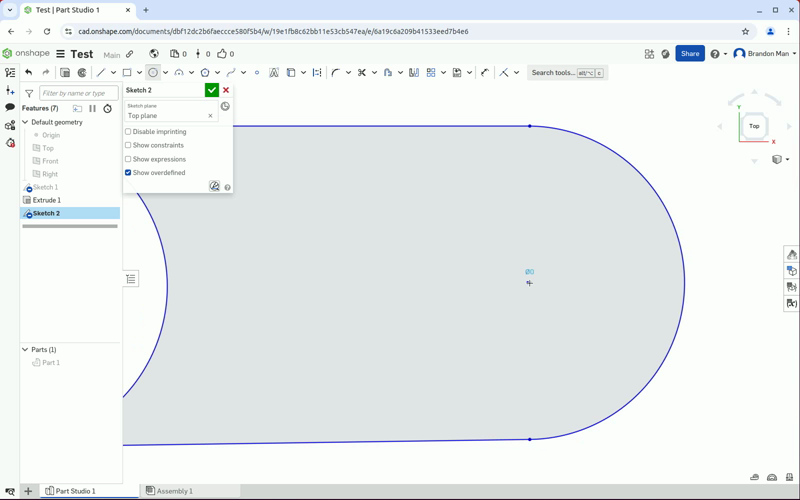
scroll(-6)
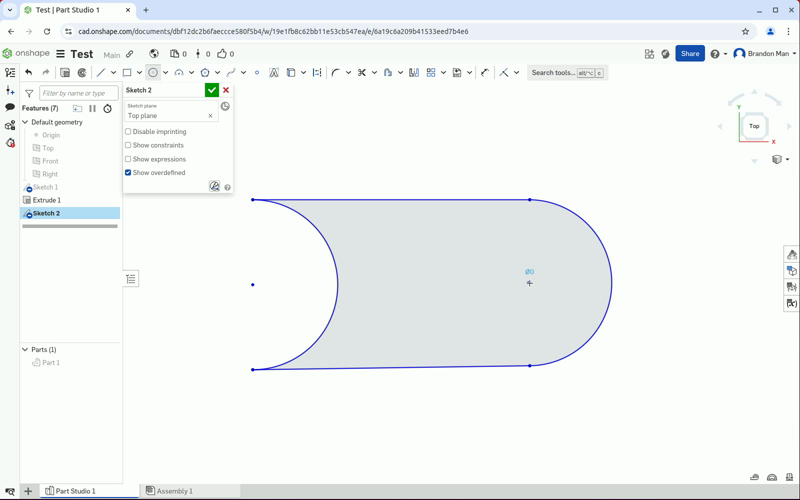
scroll(-6)
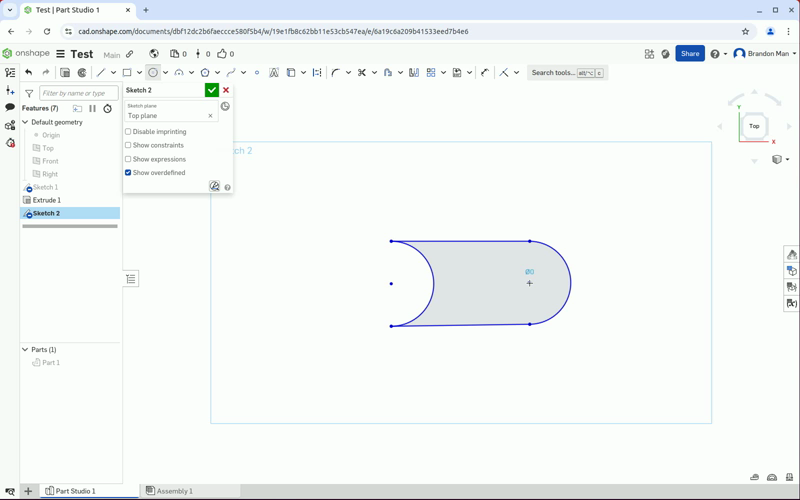
key_up(shift)
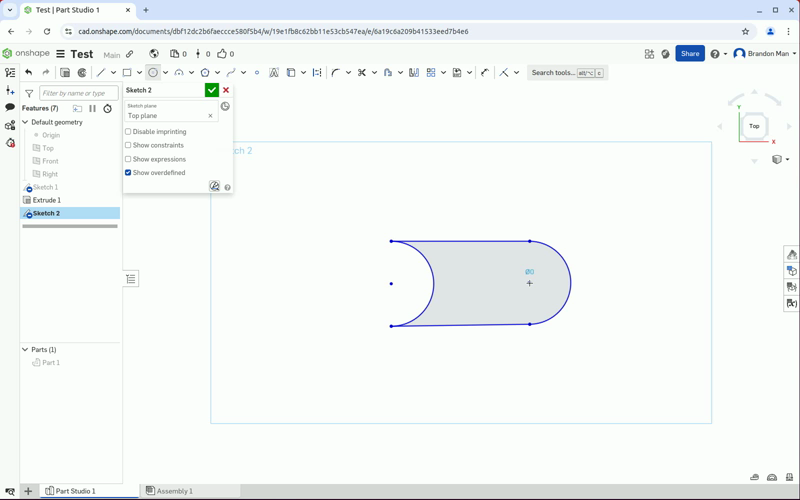
mouse_move(554, 282)
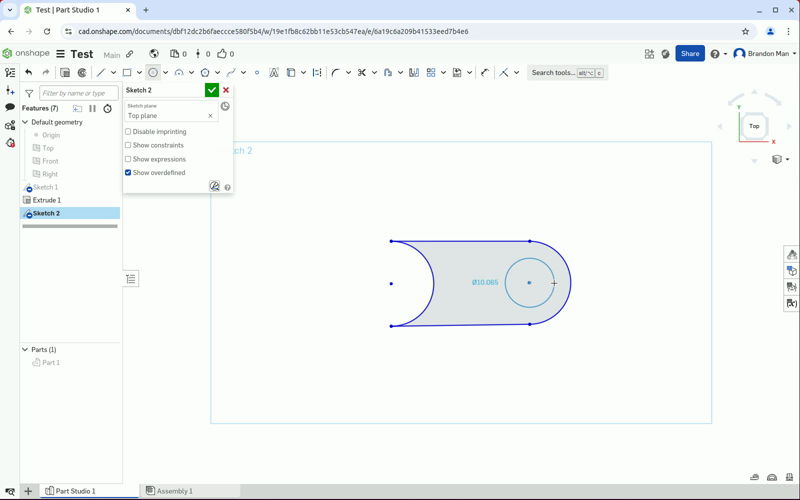
click(554, 282)
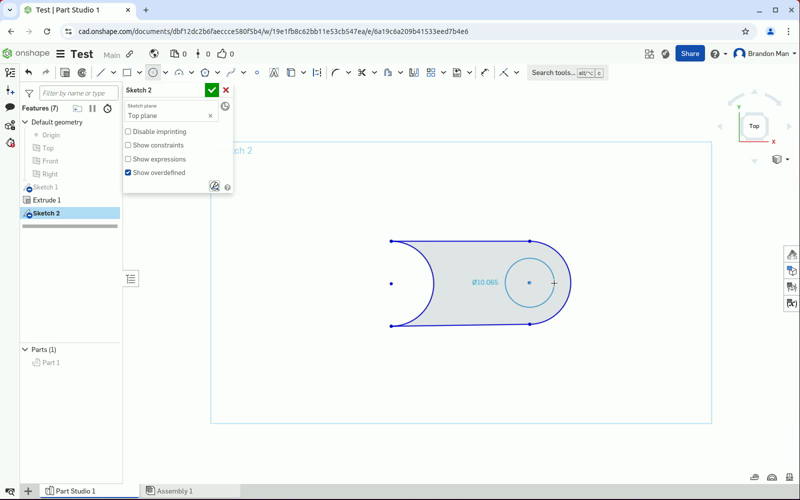
key(esc)
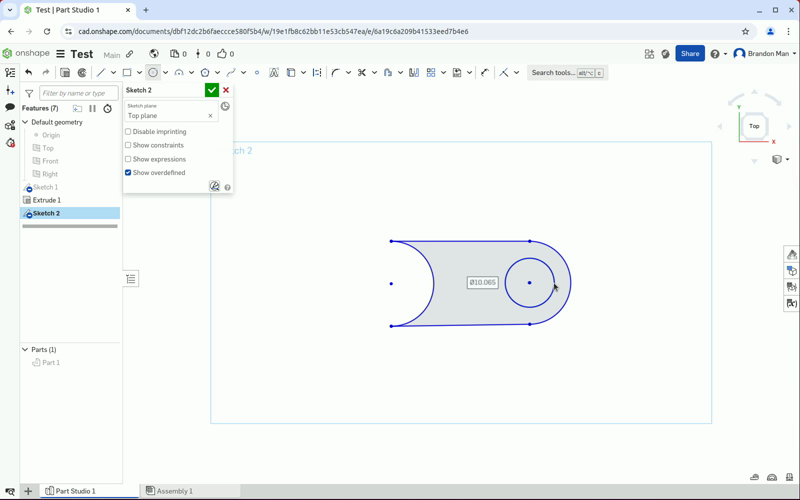
mouse_move(455, 306)
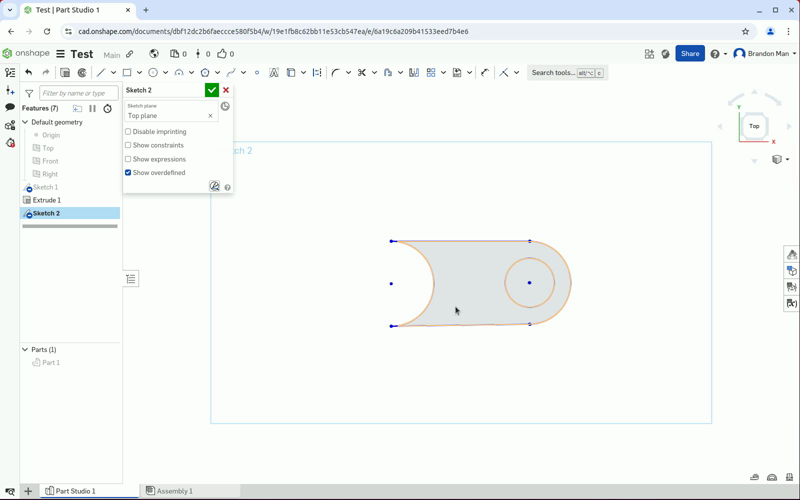
click(455, 306)
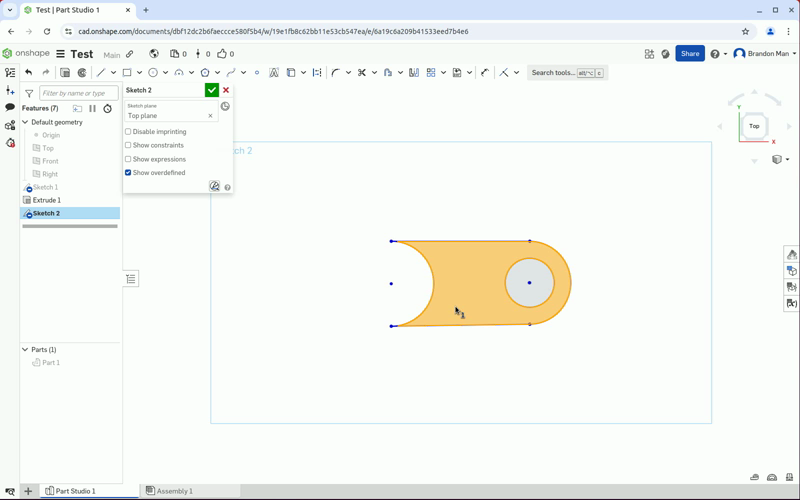
mouse_move(73, 352)
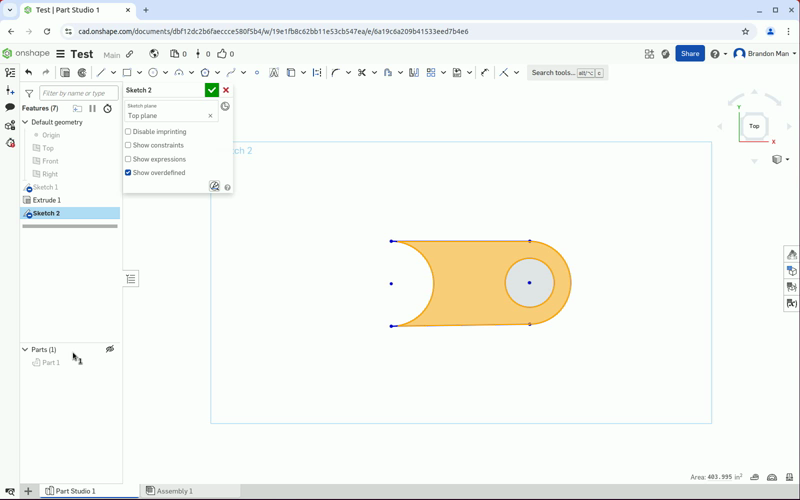
key(shift+y)
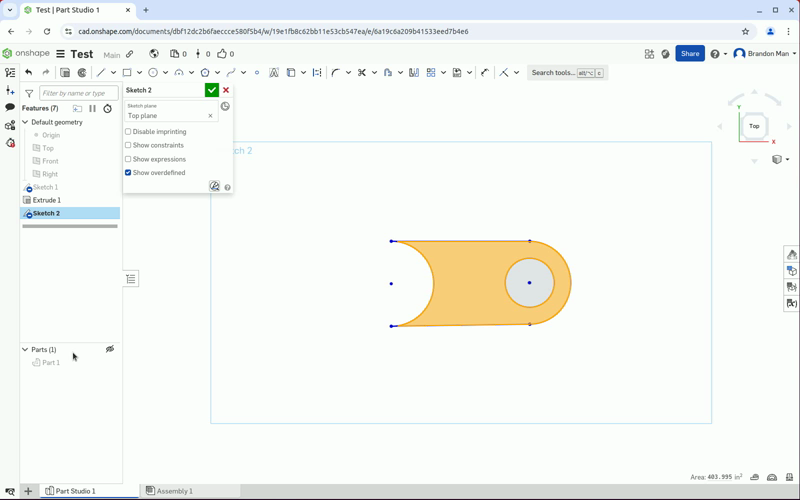
key(shift+e)
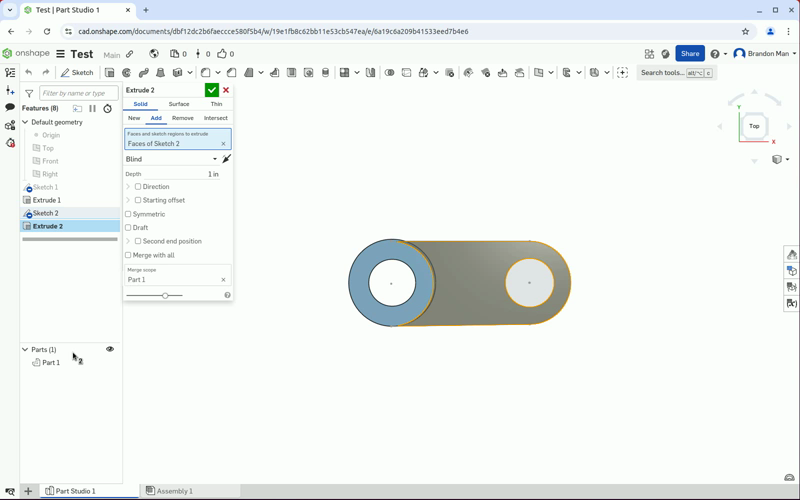
mouse_move(143, 106)
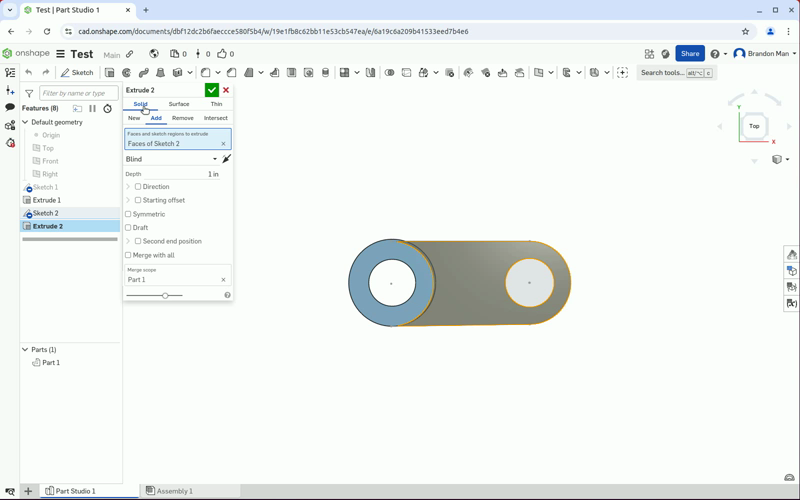
click(143, 106)
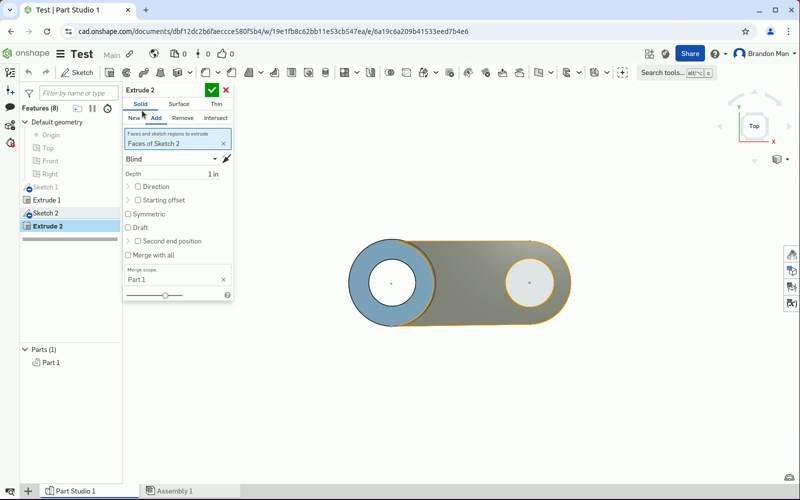
mouse_move(137, 120)
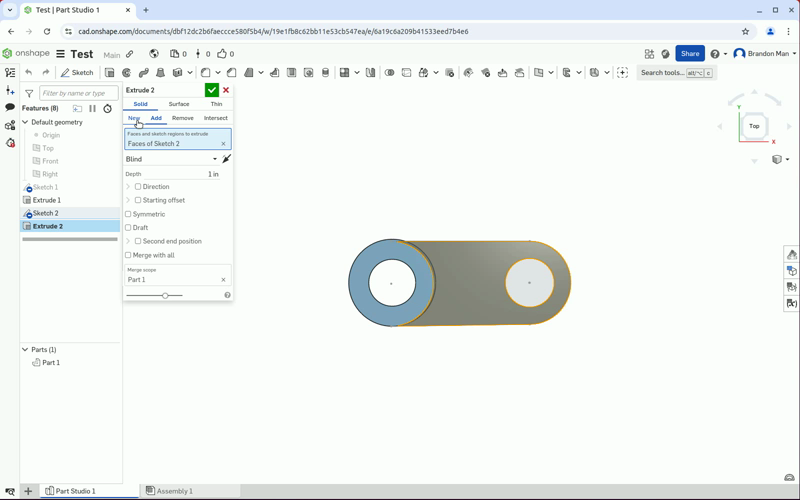
click(137, 120)
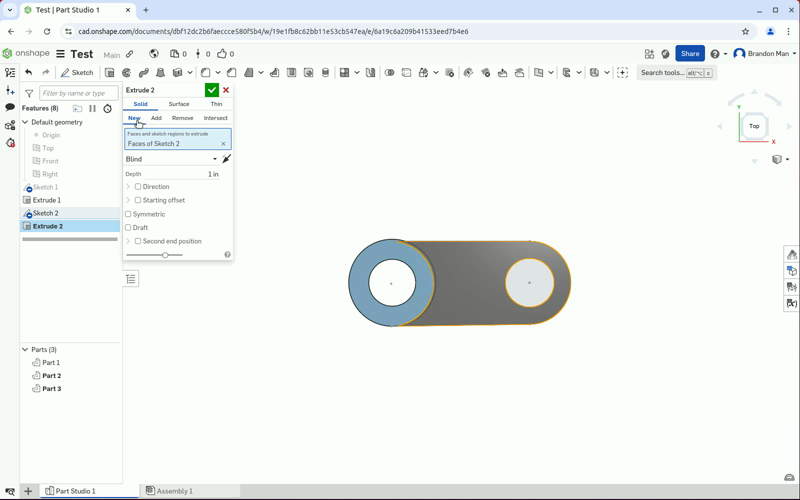
key(tab, 4)
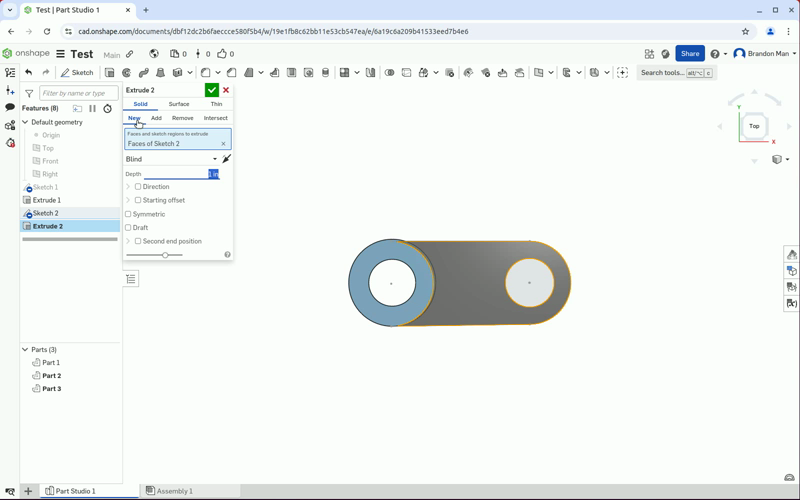
text(7.703)
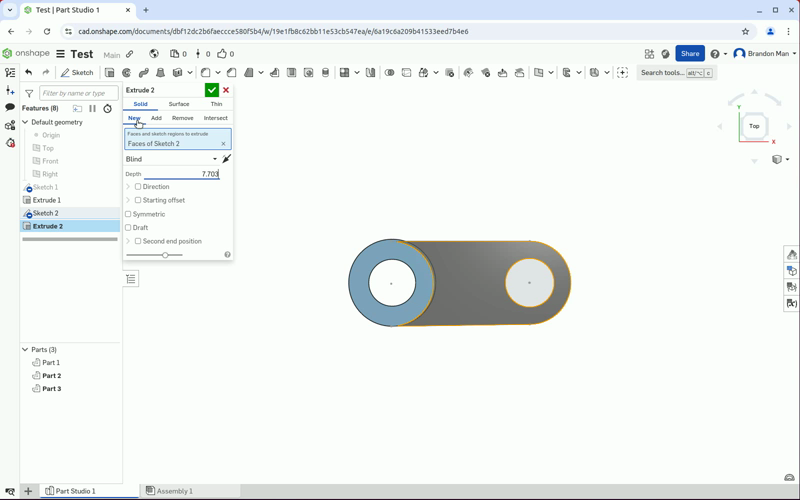
key(enter)
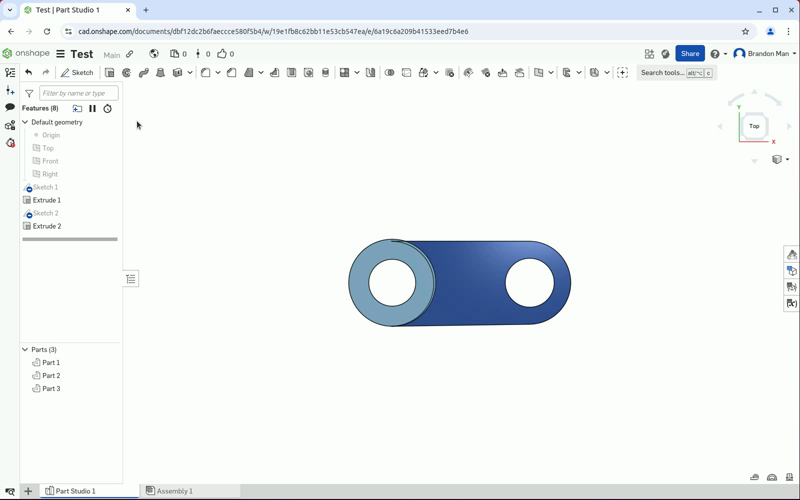
key(shift+h)
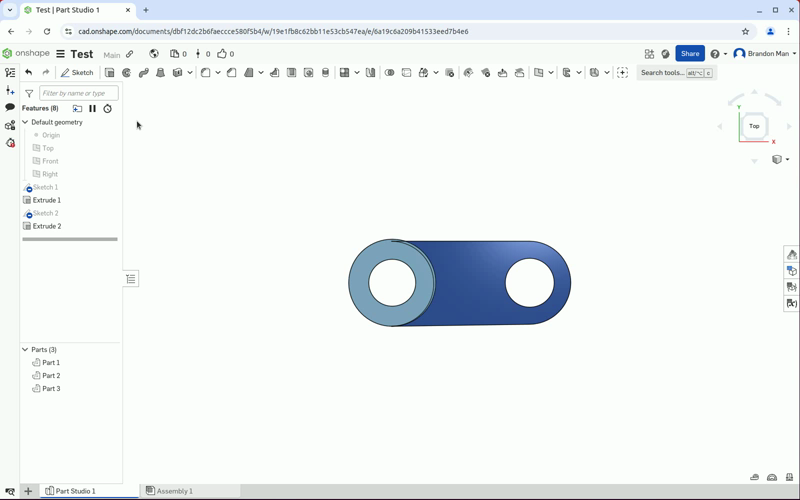
key(shift+h)
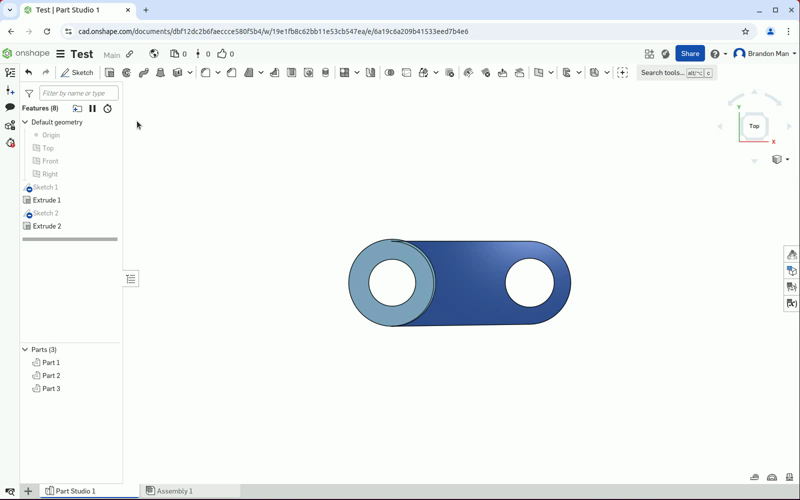
mouse_move(73, 189)
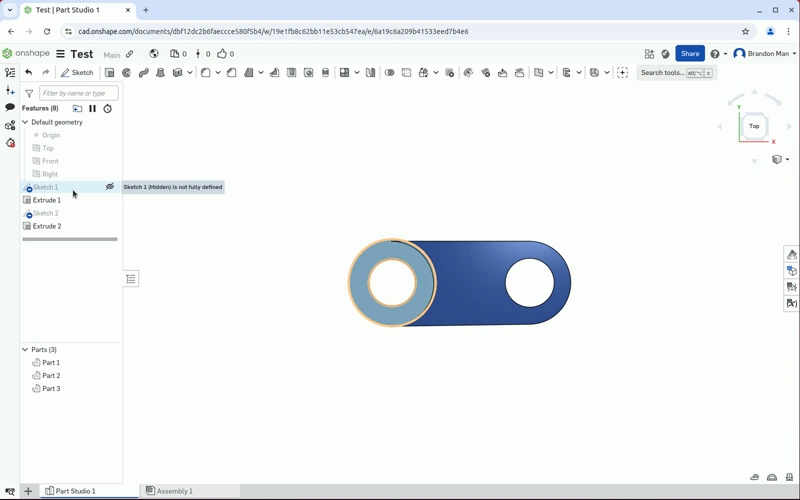
click(73, 189)
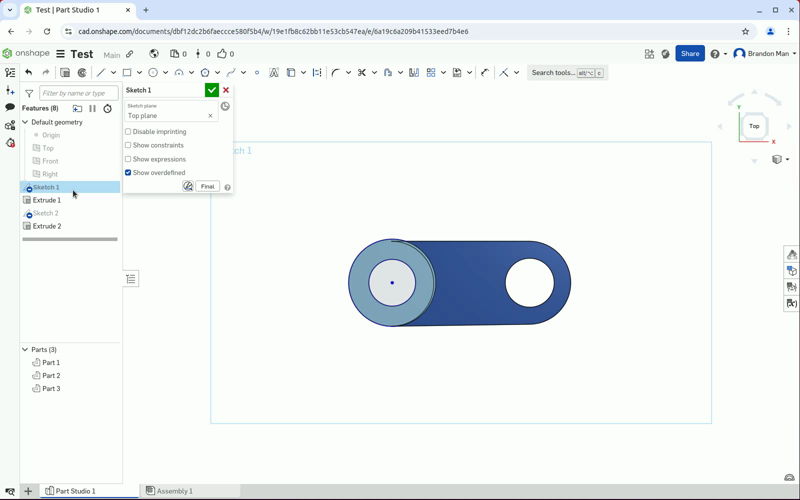
mouse_move(229, 92)
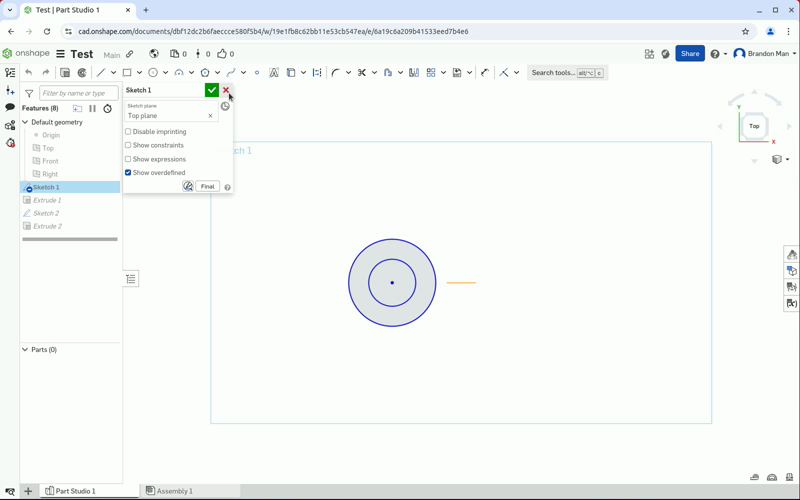
click(229, 92)
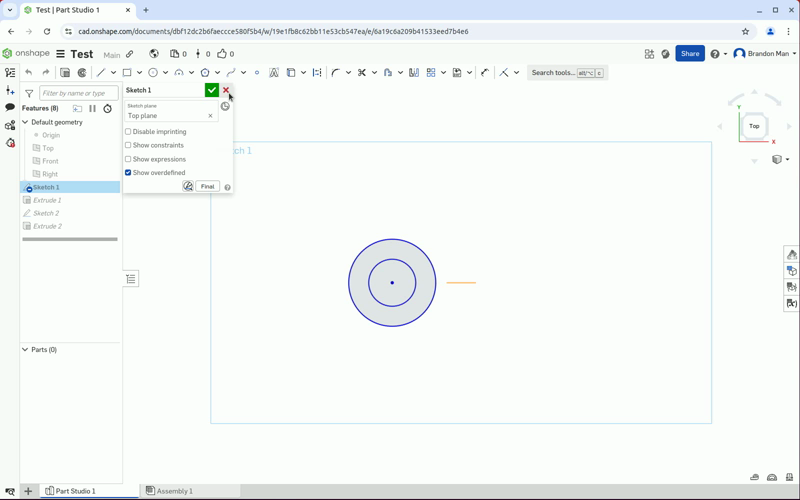
key(shift+s)
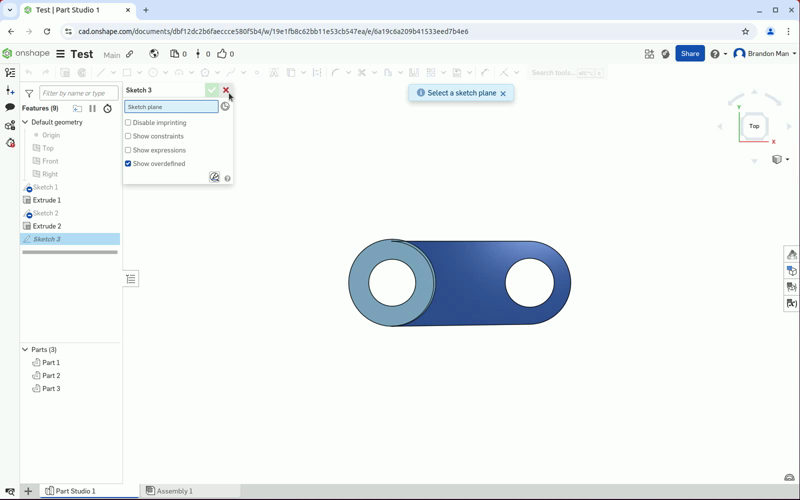
mouse_move(73, 150)
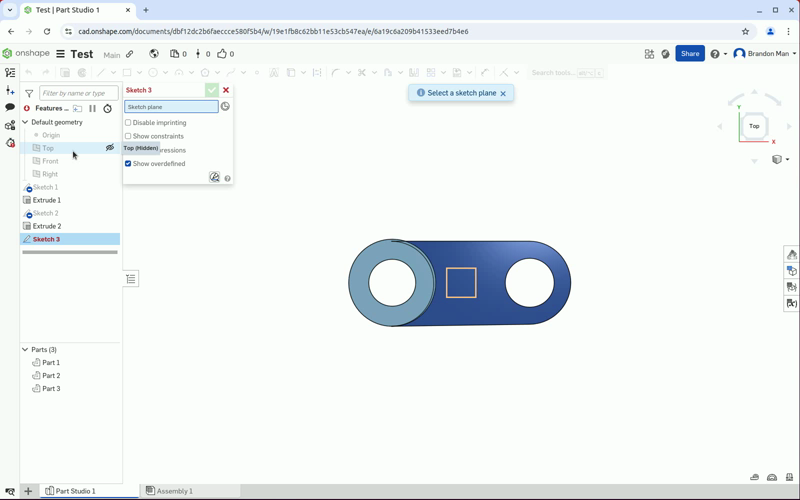
click(73, 150)
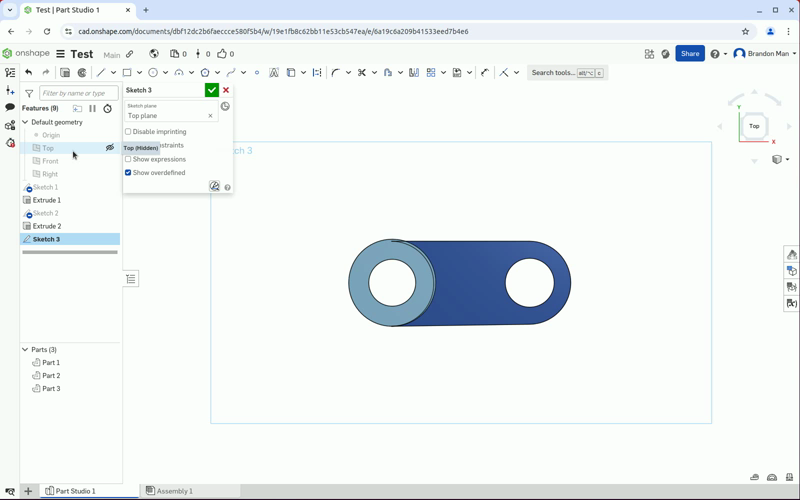
mouse_move(73, 352)
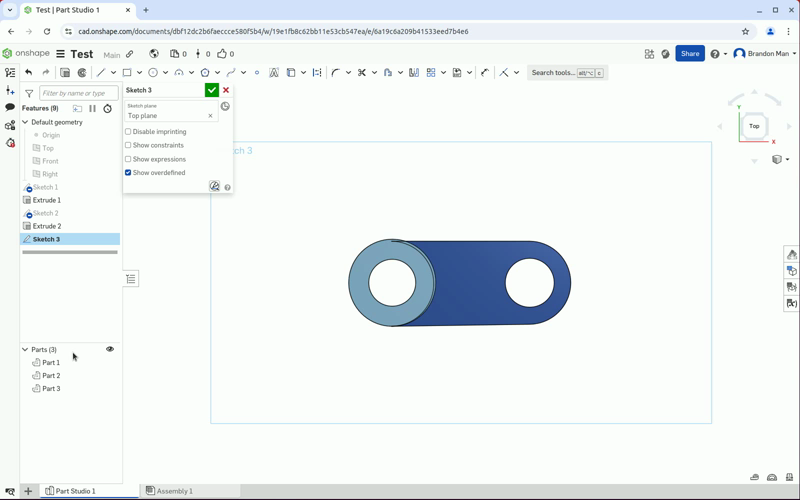
key(y)
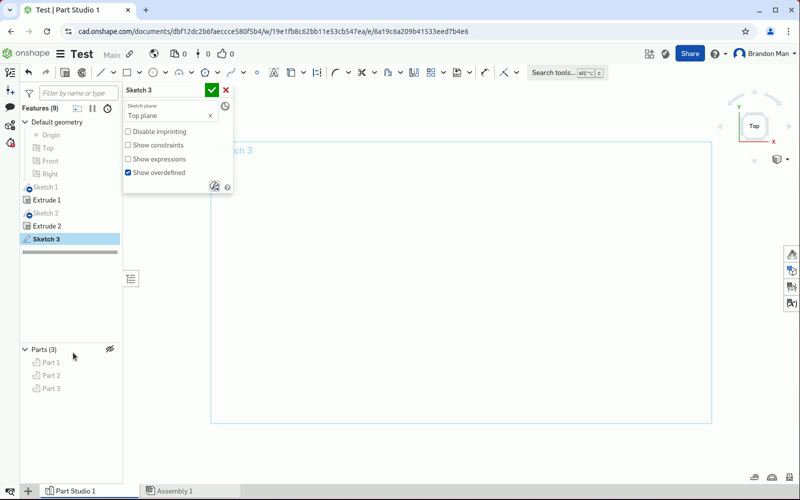
key(c)
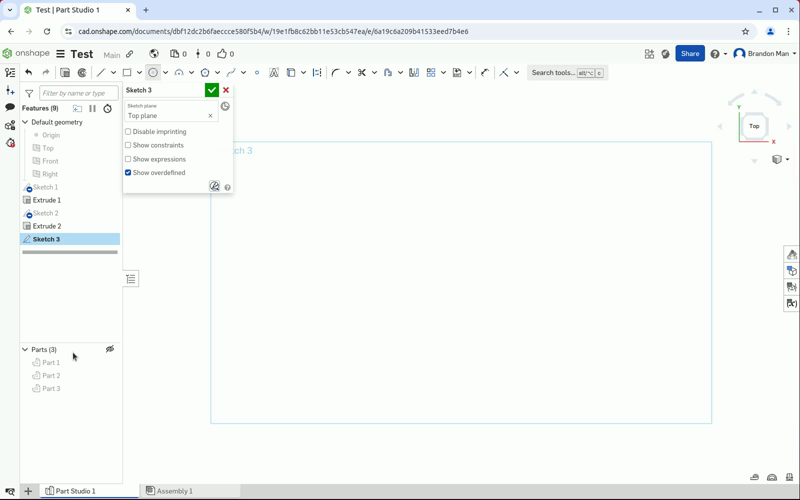
key_down(shift)
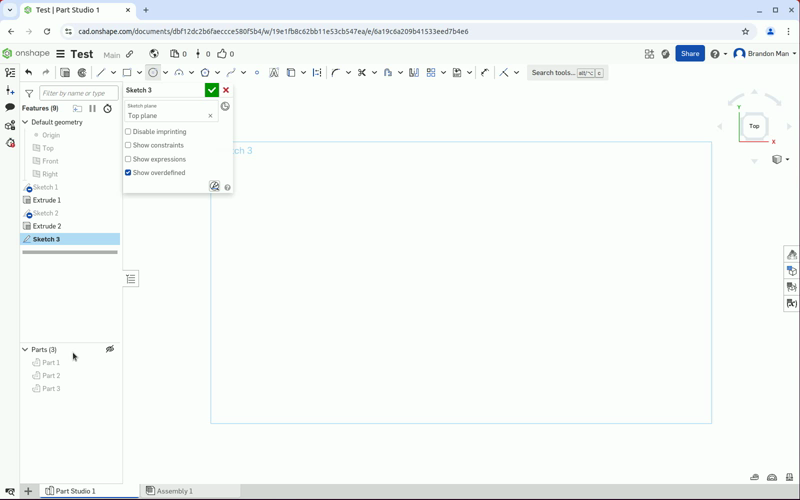
mouse_move(392, 282)
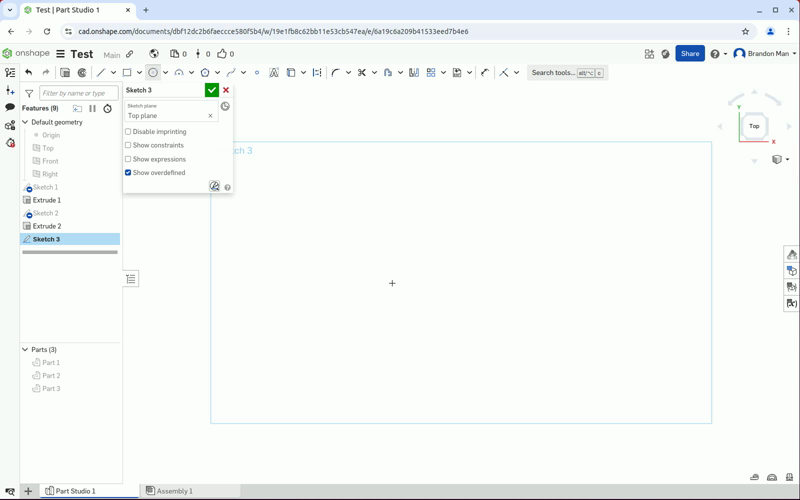
click(392, 282)
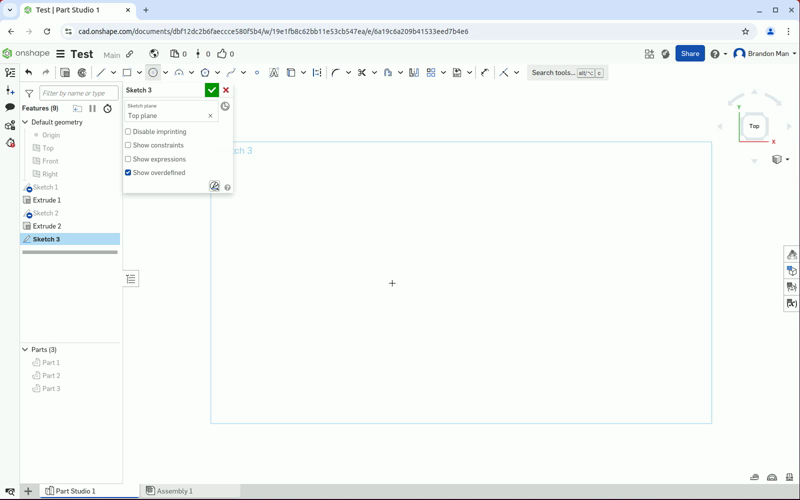
key_up(shift)
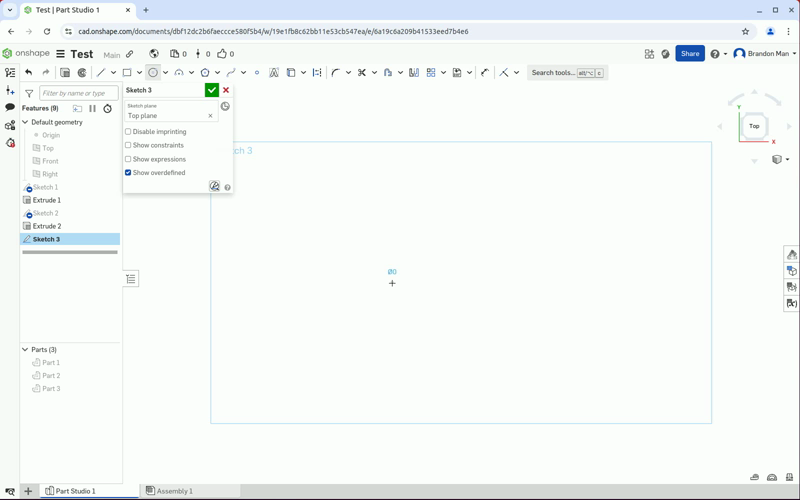
mouse_move(435, 282)
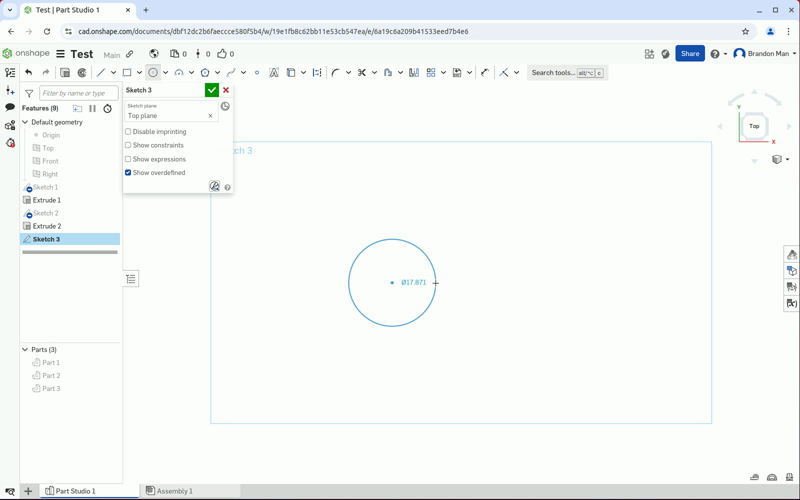
click(435, 282)
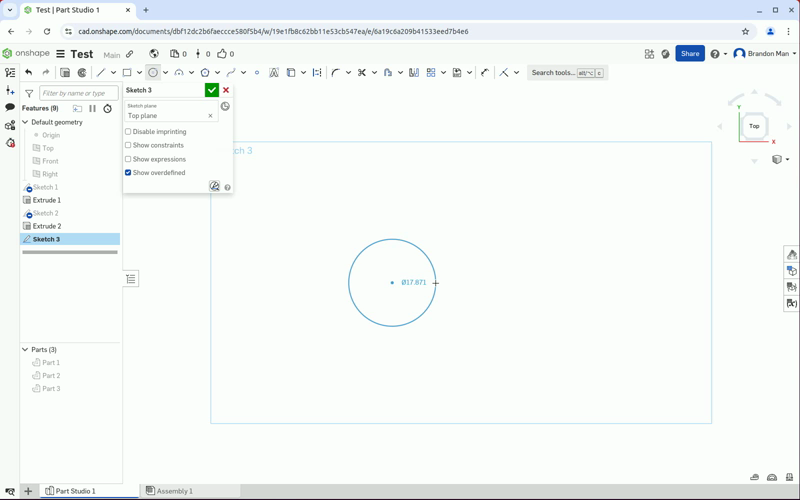
key(esc)
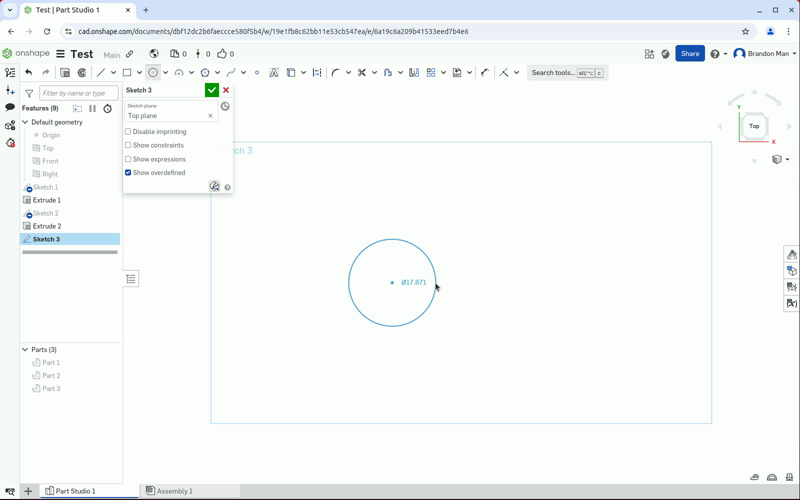
key(c)
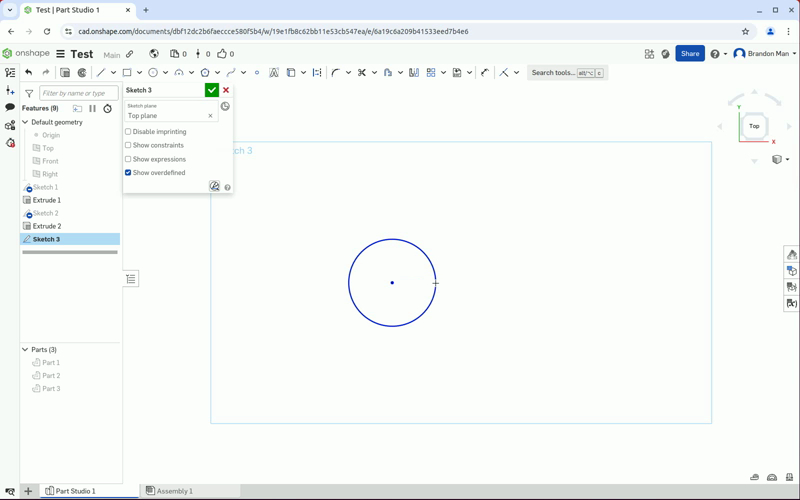
key_down(shift)
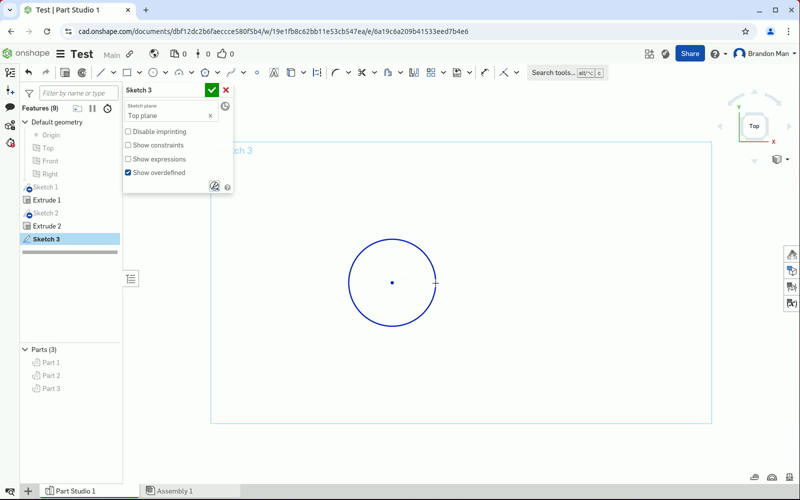
mouse_move(392, 282)
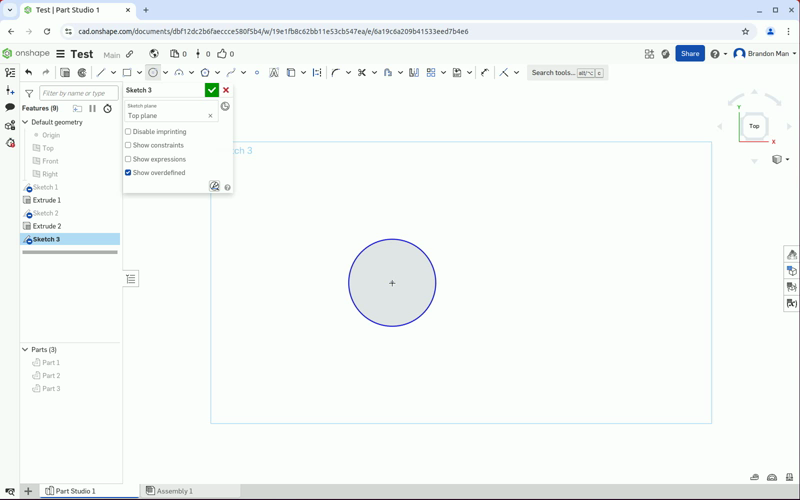
click(392, 282)
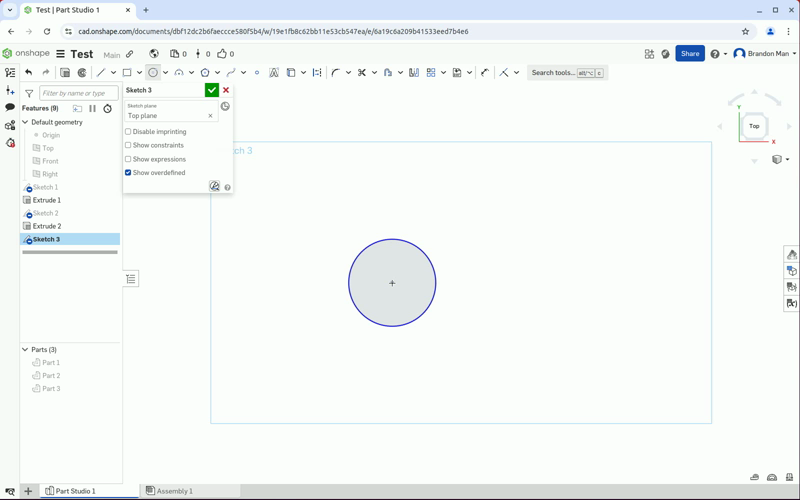
key_up(shift)
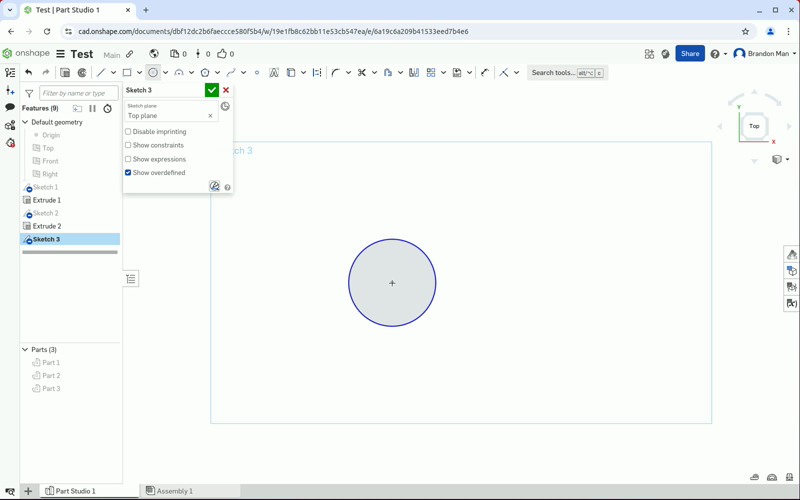
mouse_move(415, 282)
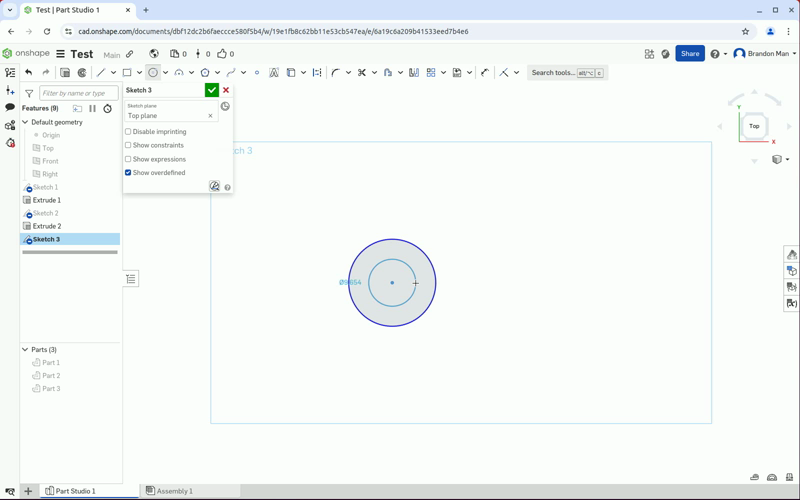
click(415, 282)
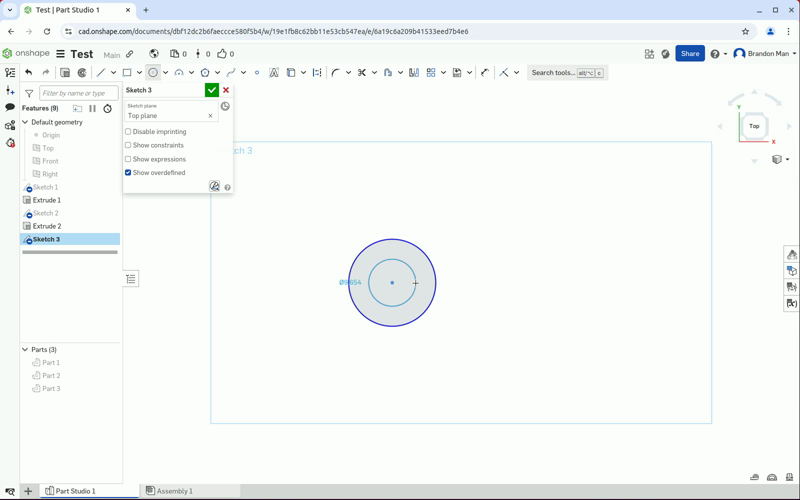
key(esc)
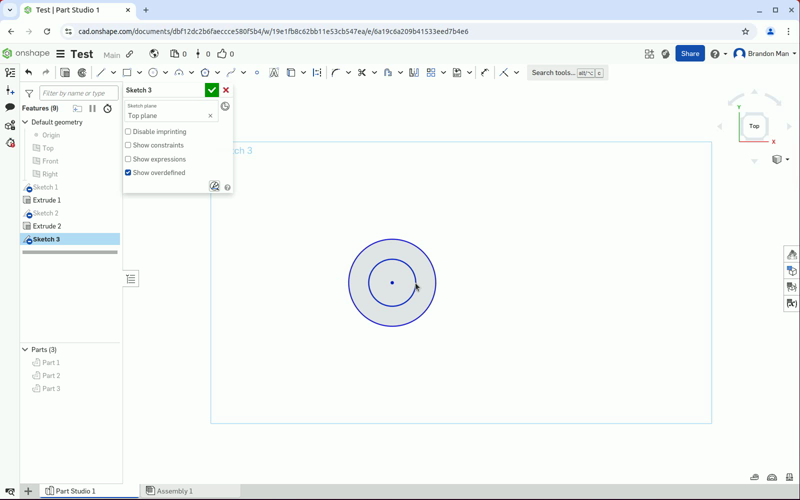
mouse_move(414, 267)
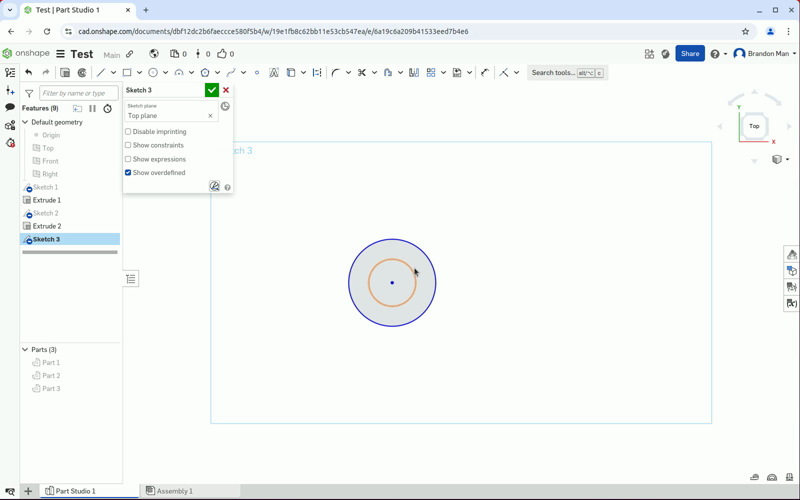
click(414, 267)
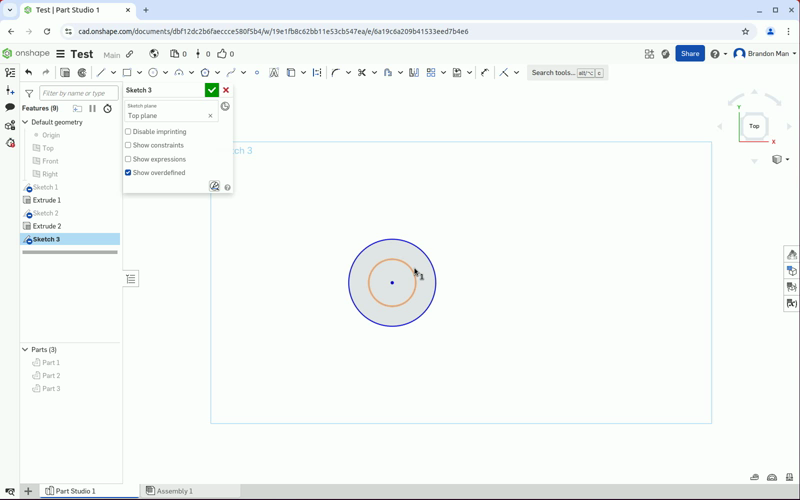
mouse_move(73, 352)
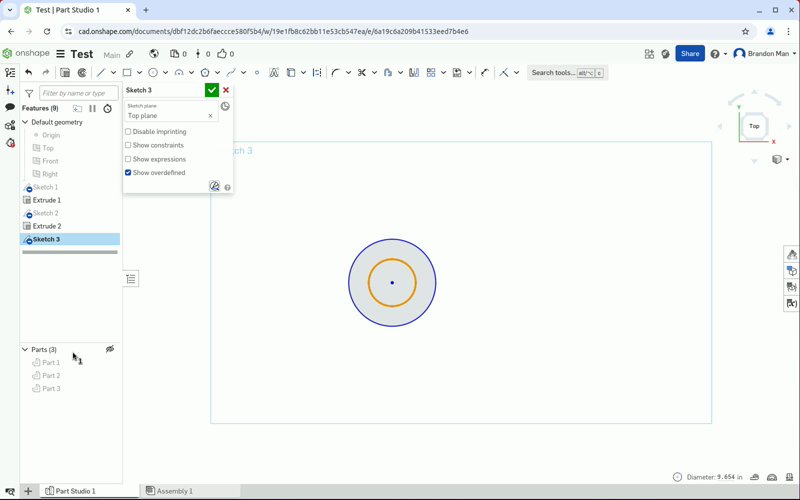
key(shift+y)
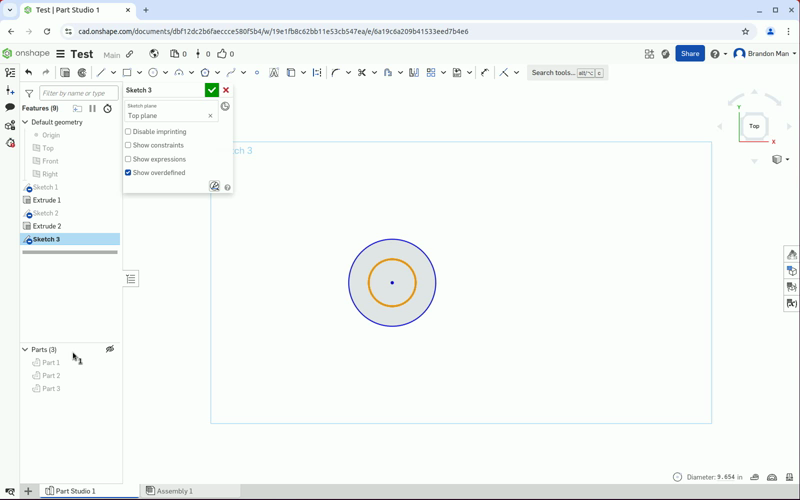
key(shift+e)
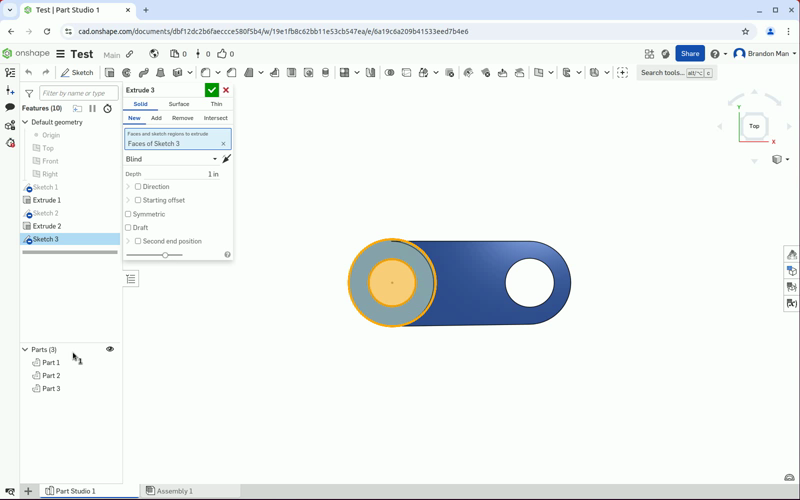
mouse_move(143, 106)
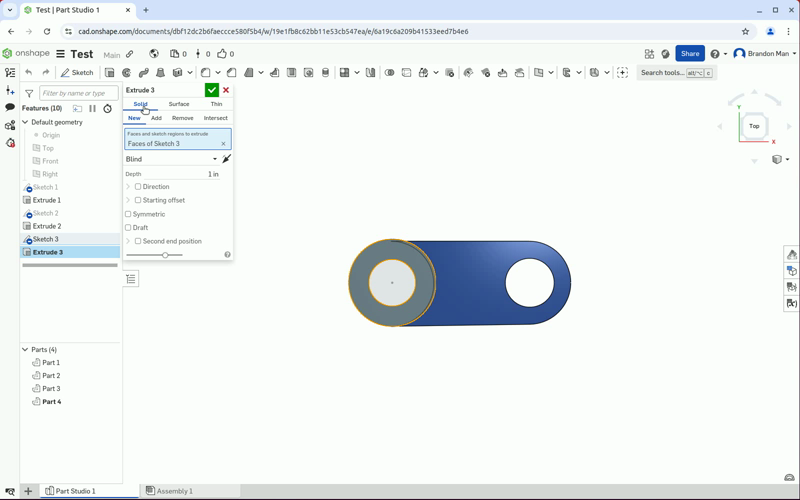
click(143, 106)
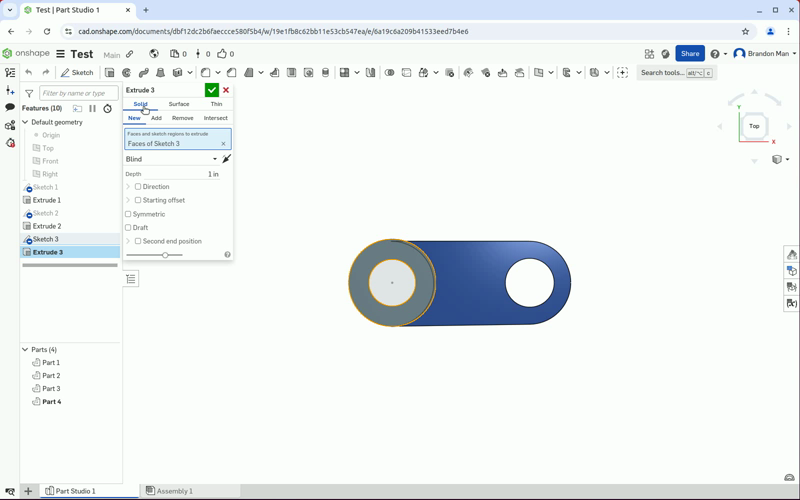
mouse_move(137, 120)
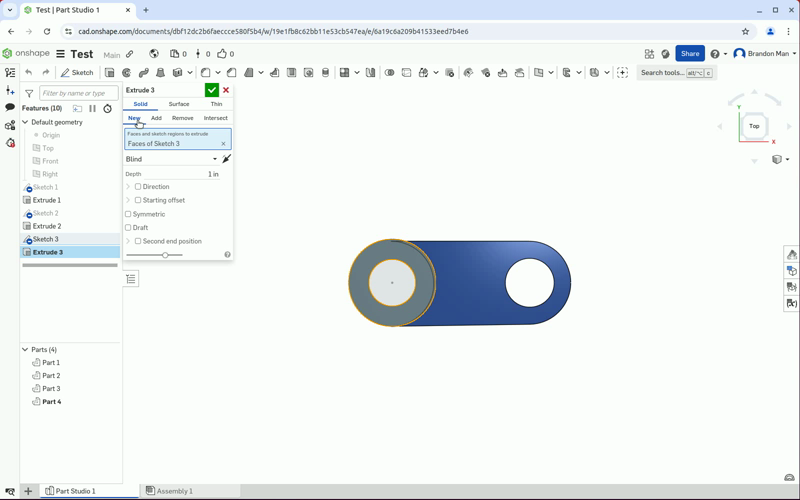
click(137, 120)
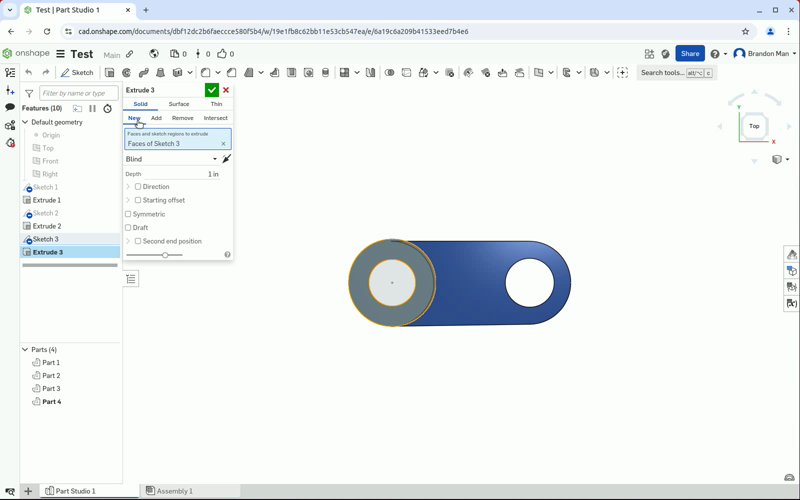
key(tab, 4)
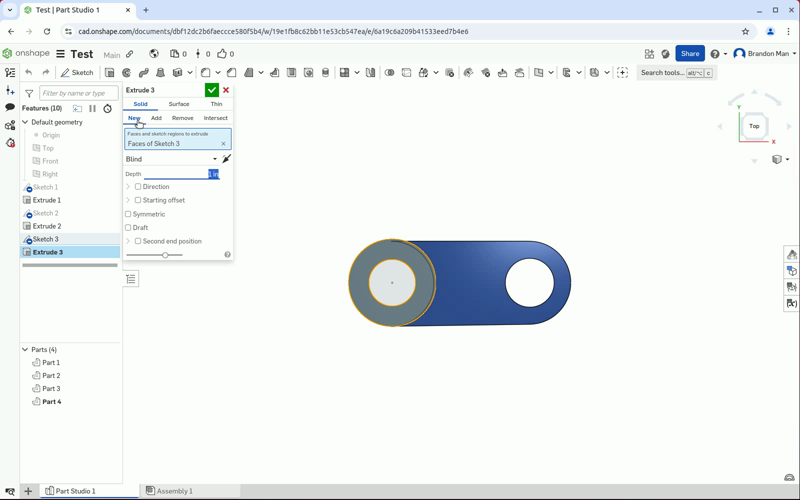
text(15.165)
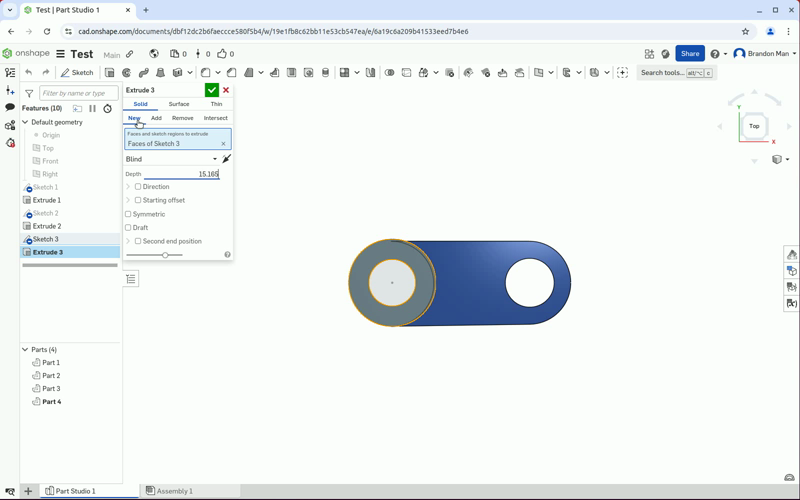
key(enter)
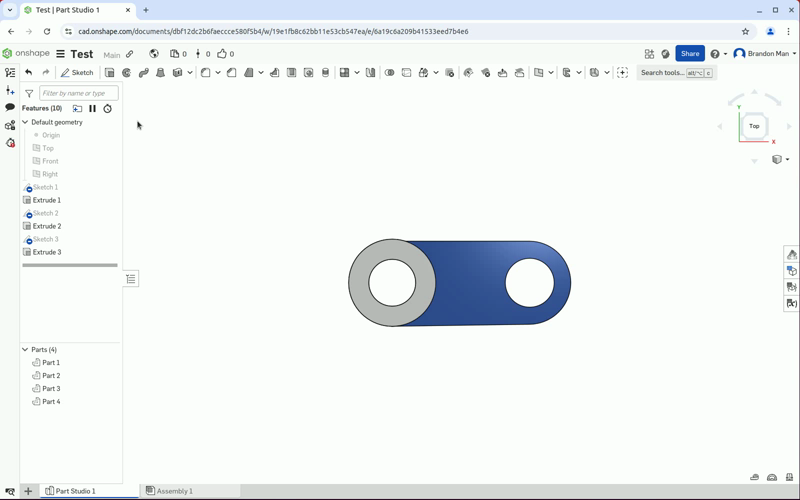
key(shift+h)
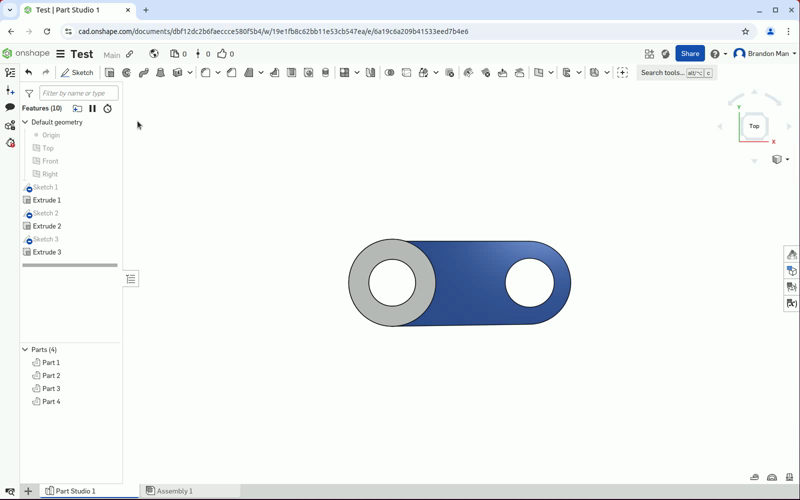
key(shift+h)
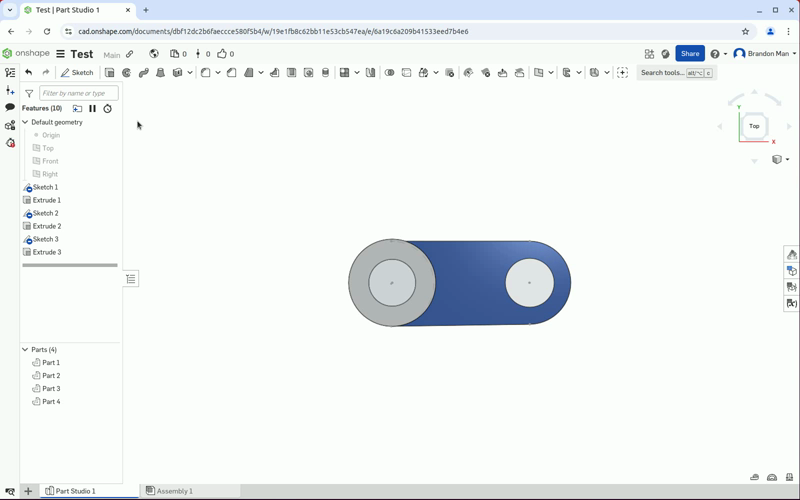
key(shift+7)
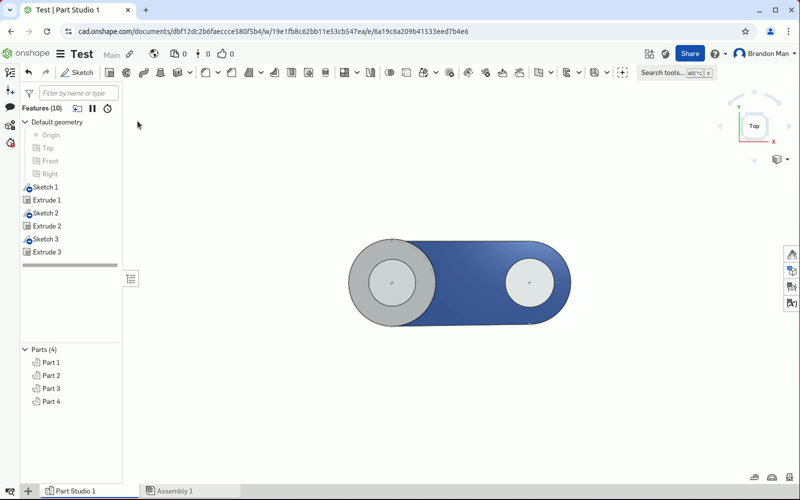
key(up, 3)
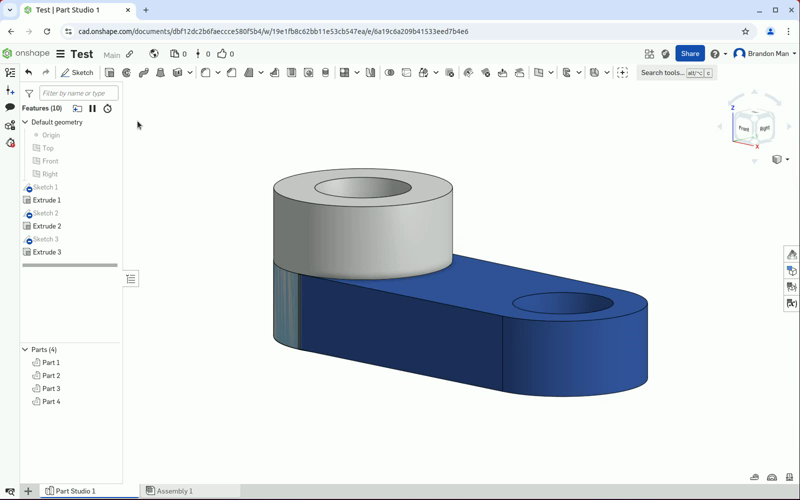
key(left, 3)
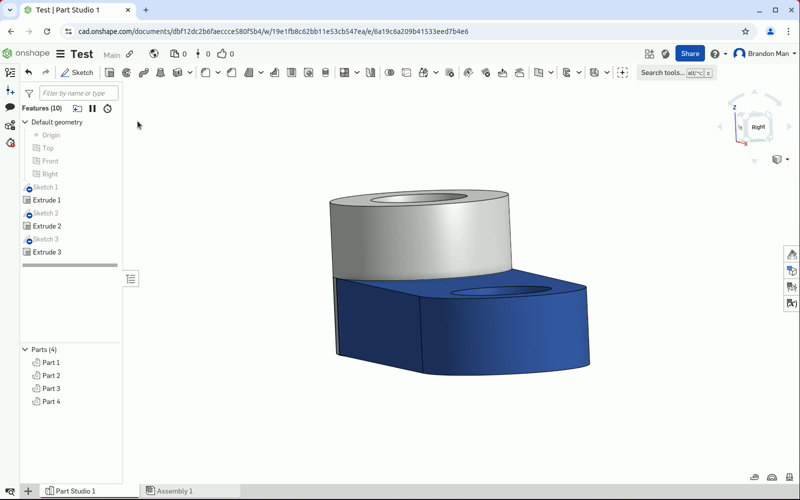
key(right, 3)
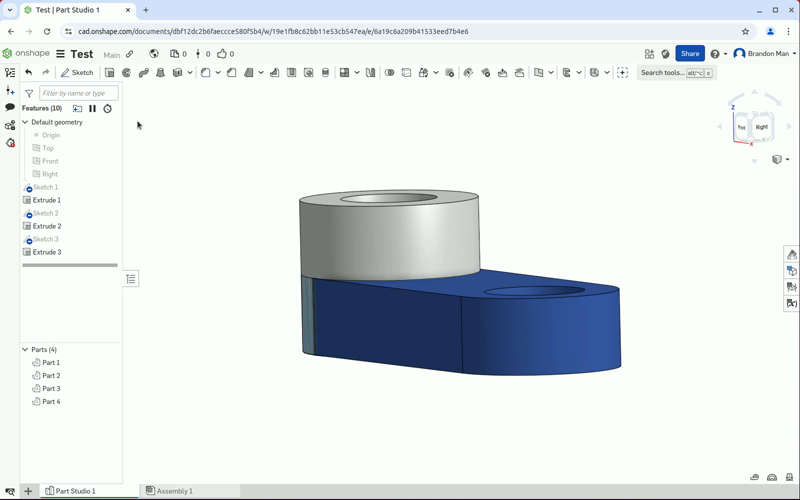
key(down, 3)
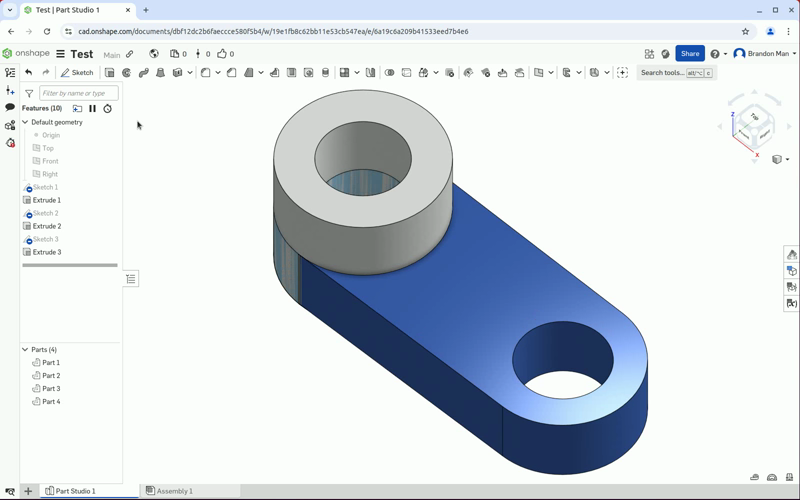
mouse_move(73, 189)
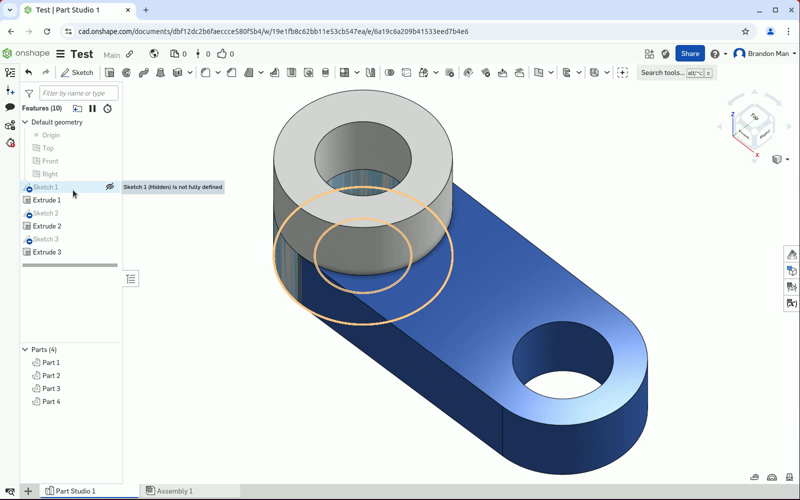
click(73, 189)